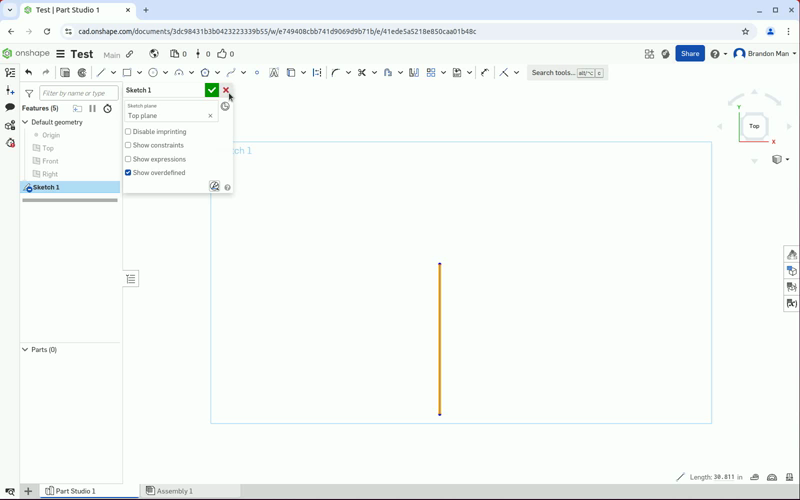
key(shift+h)
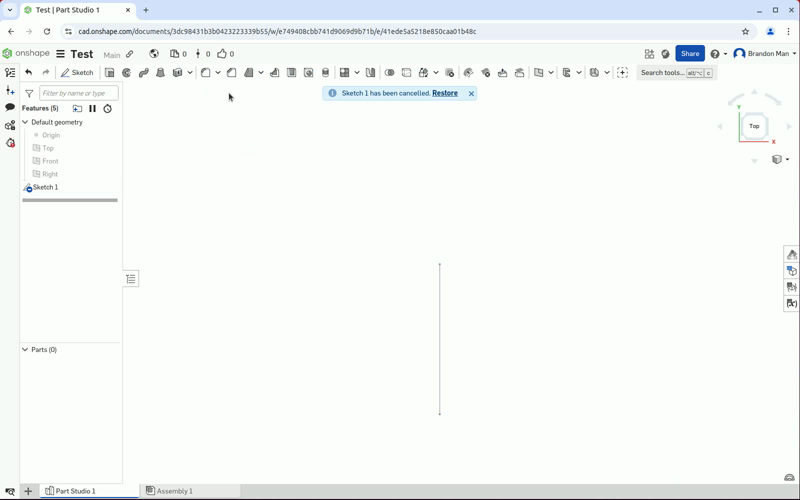
key(shift+s)
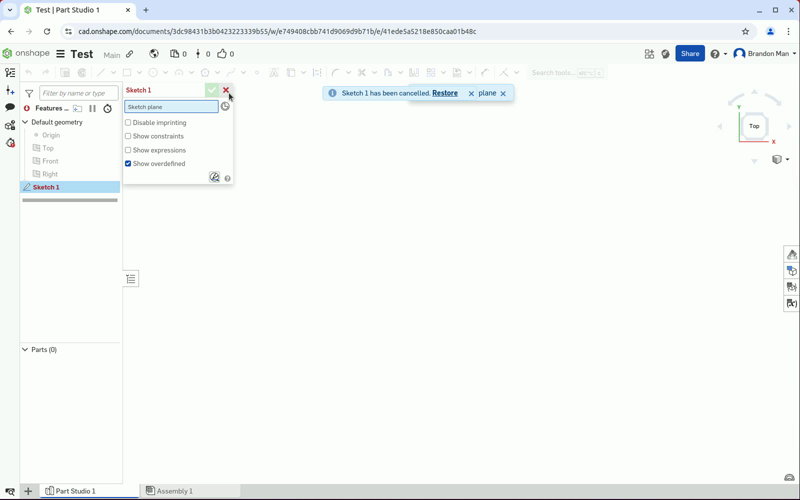
mouse_move(73, 150)
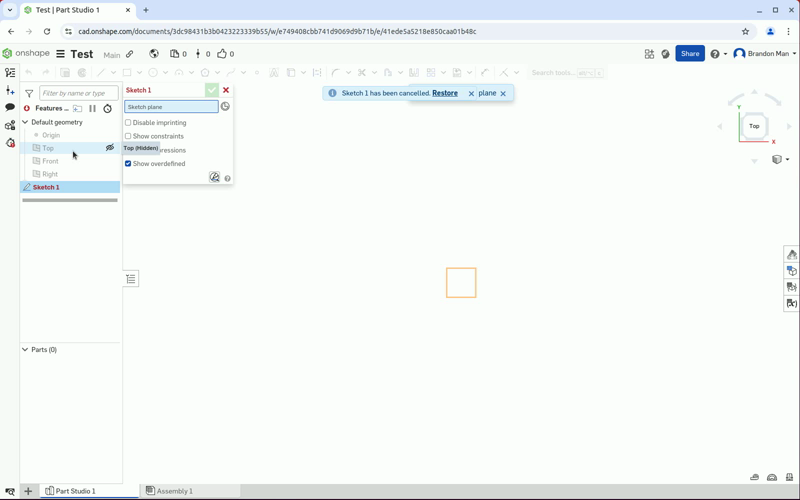
click(73, 150)
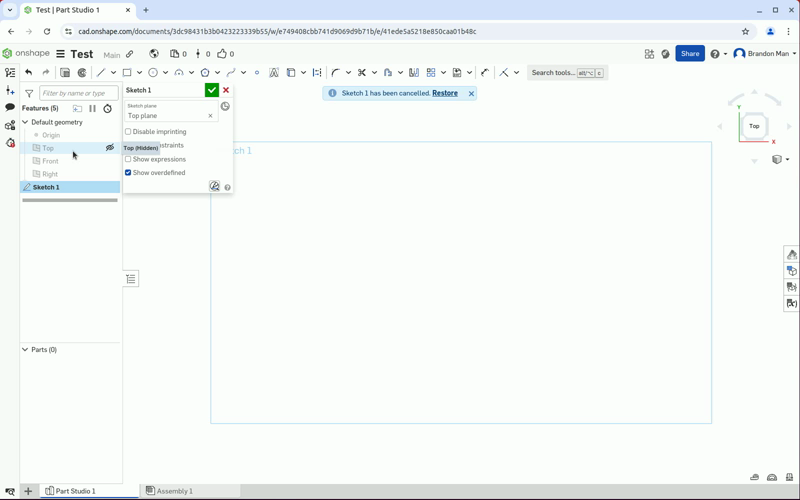
mouse_move(73, 352)
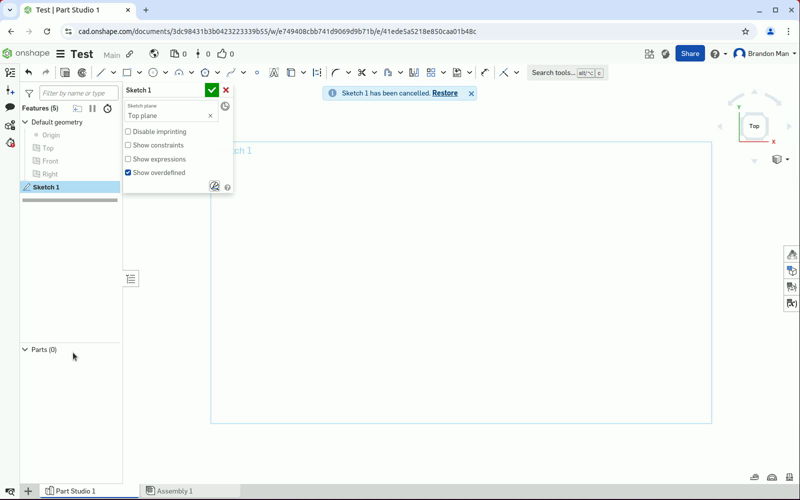
key(y)
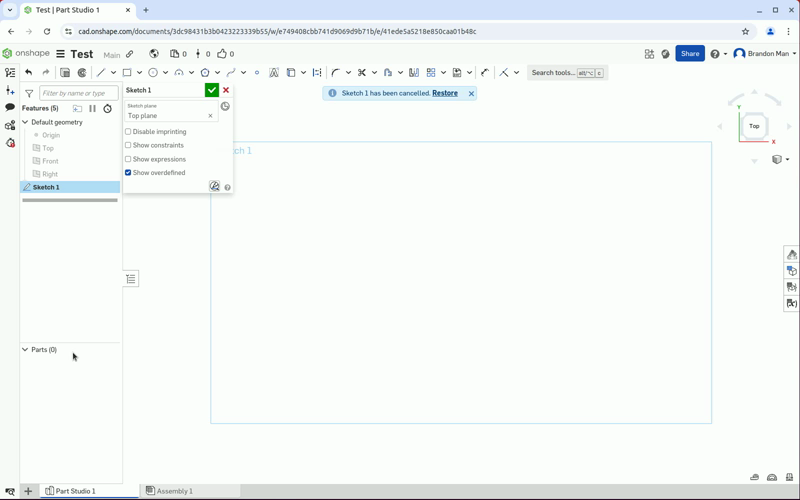
key(c)
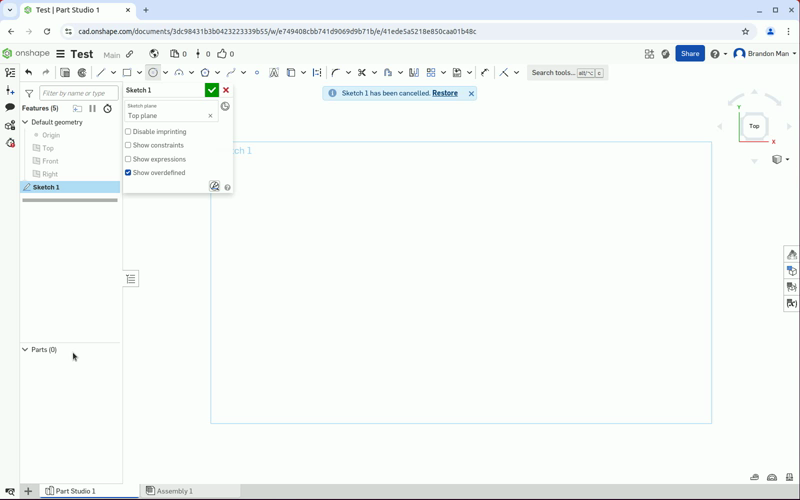
key_down(shift)
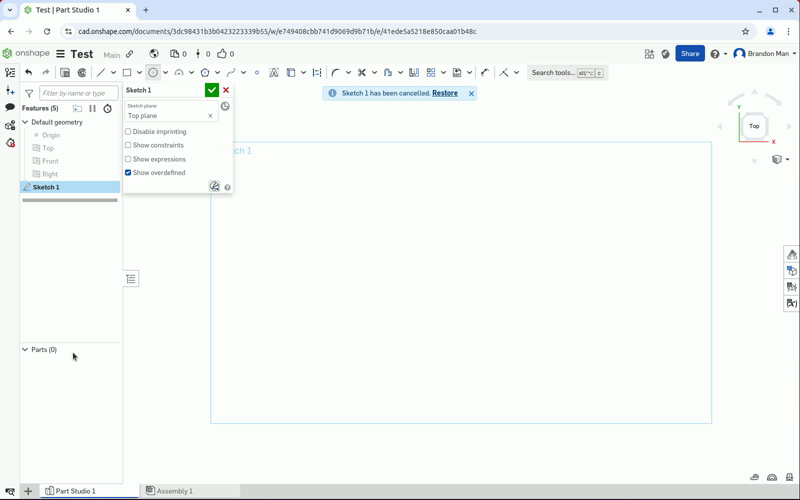
mouse_move(392, 282)
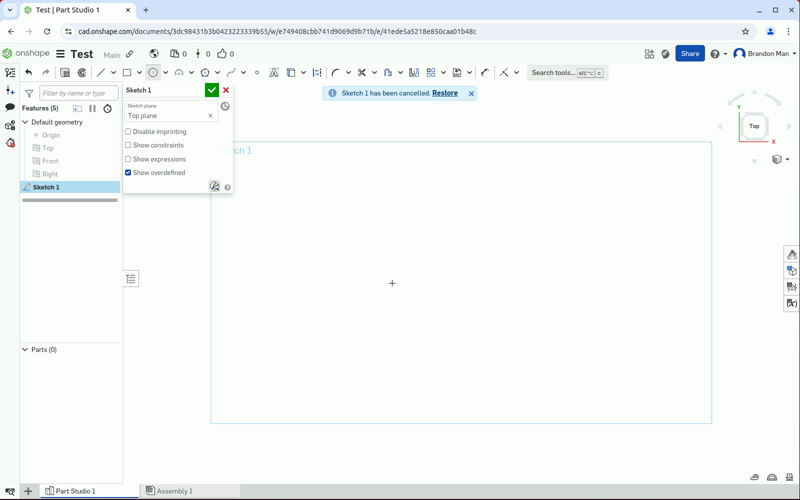
click(392, 282)
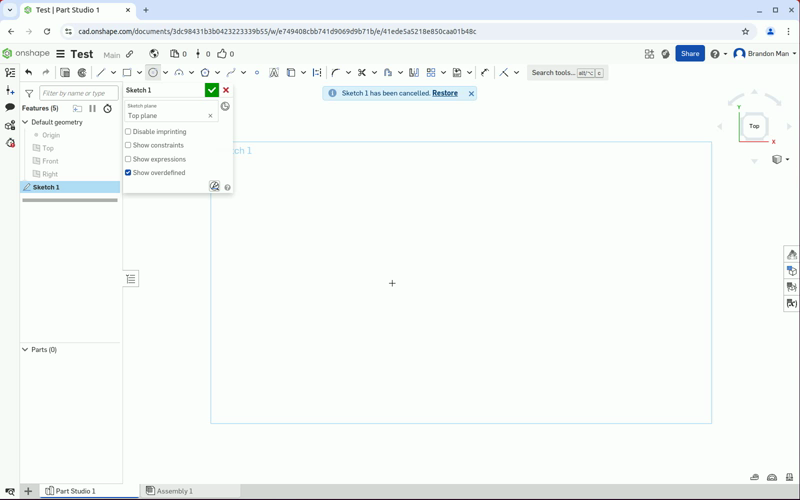
key_up(shift)
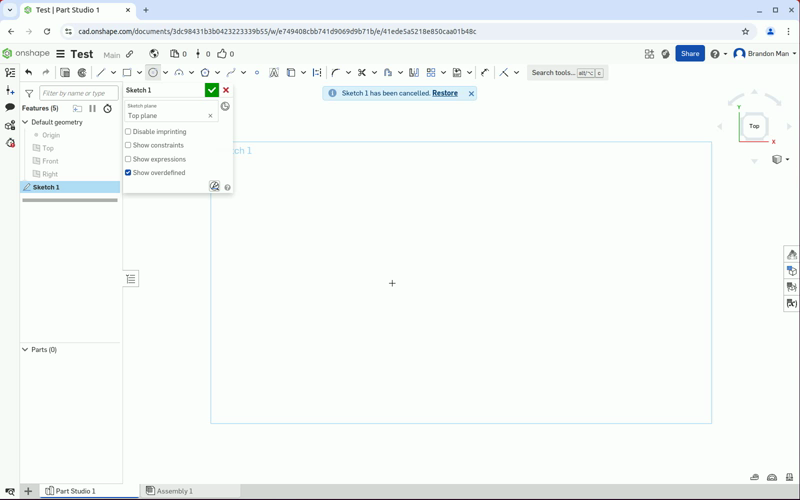
mouse_move(435, 282)
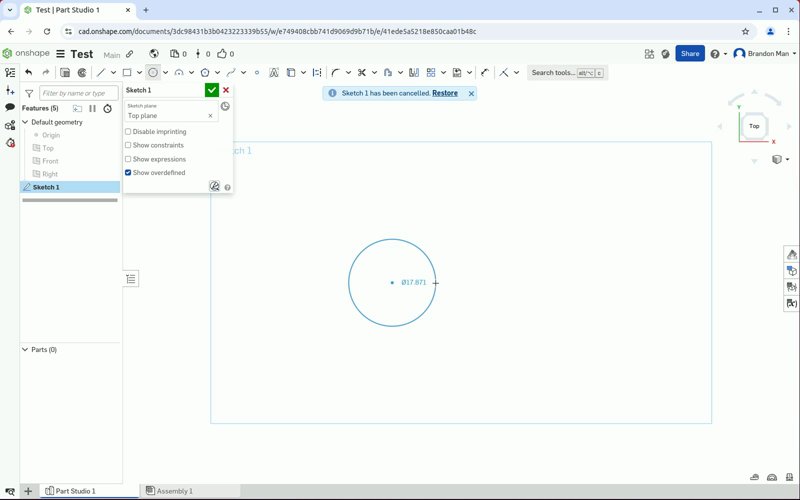
click(435, 282)
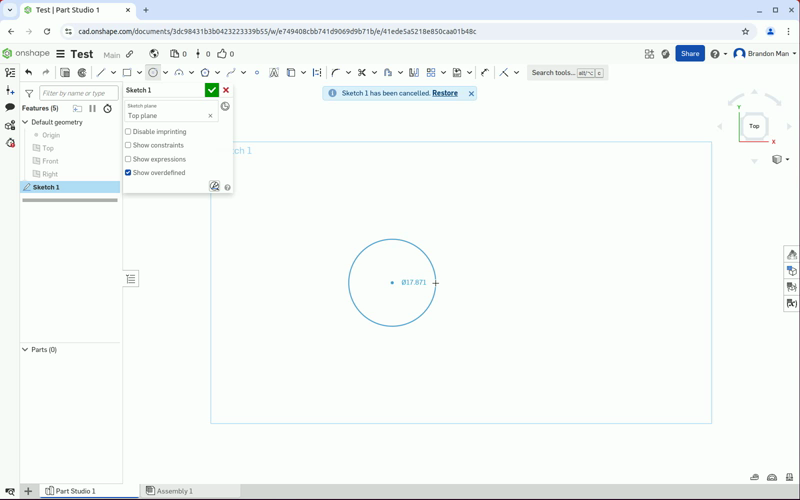
key(esc)
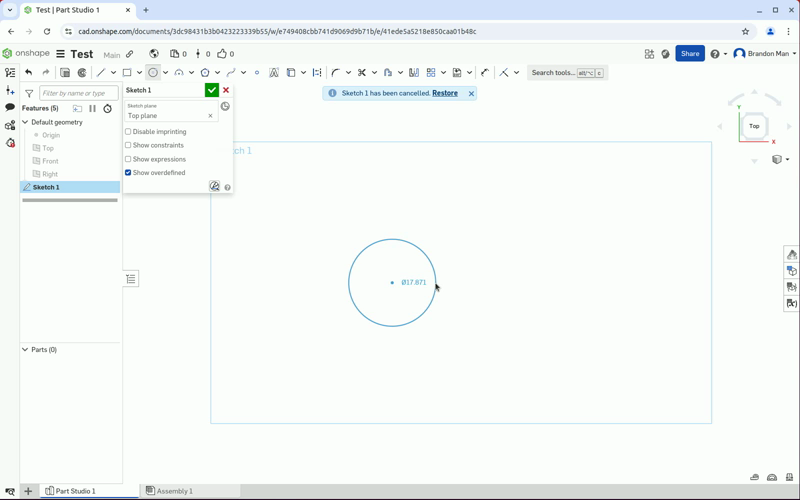
key(c)
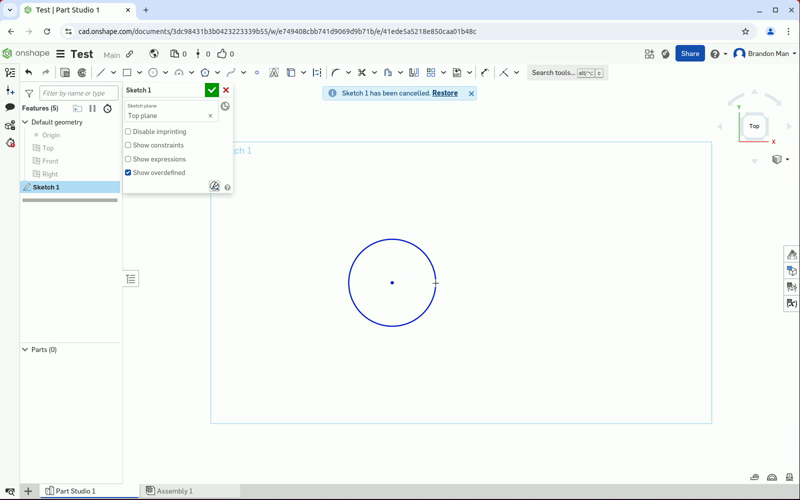
key_down(shift)
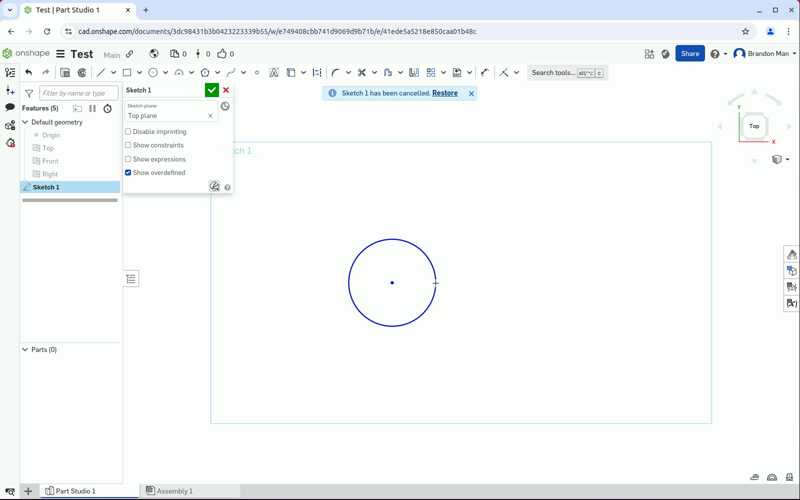
mouse_move(392, 282)
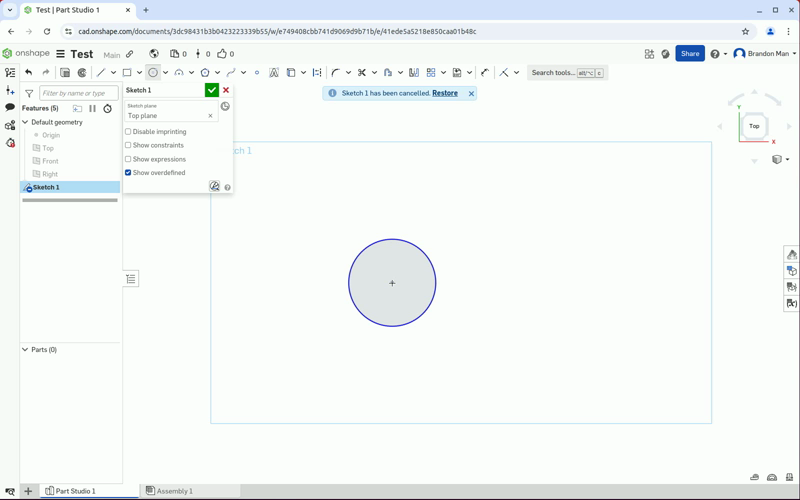
click(392, 282)
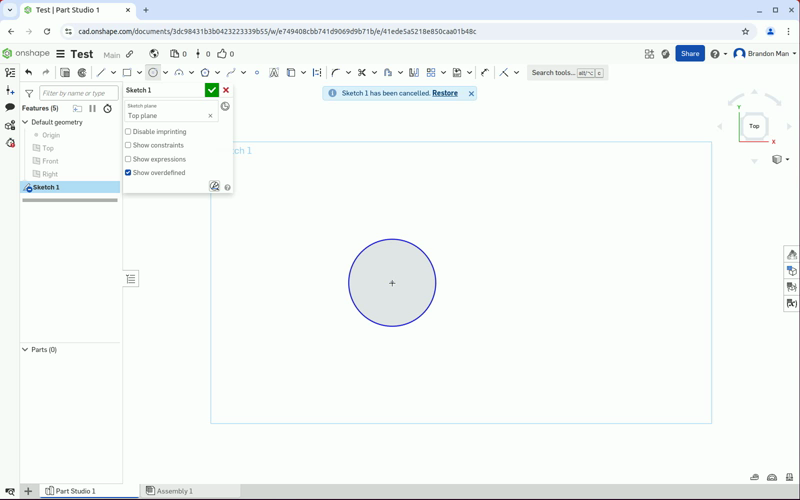
key_up(shift)
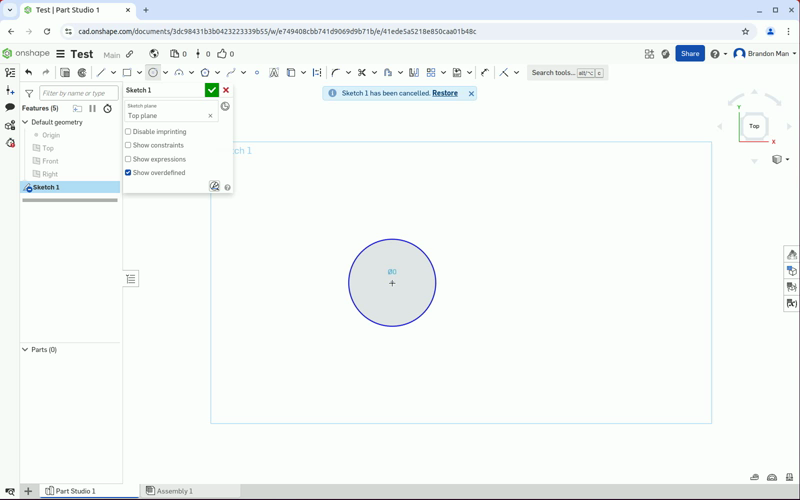
mouse_move(415, 282)
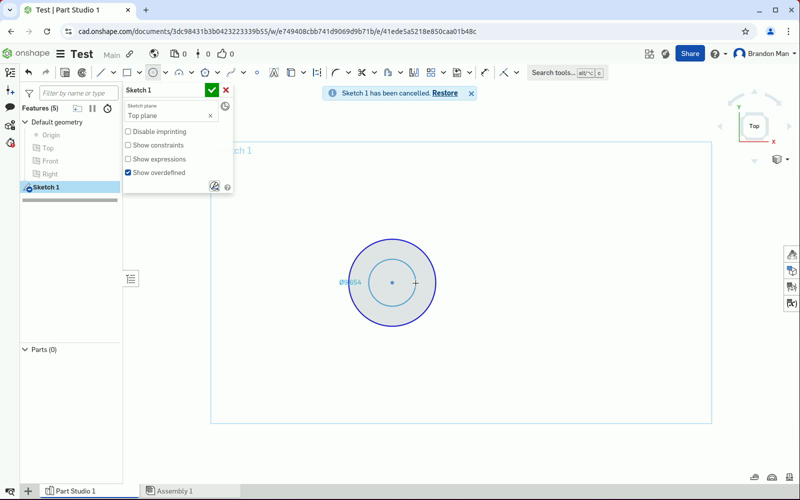
click(415, 282)
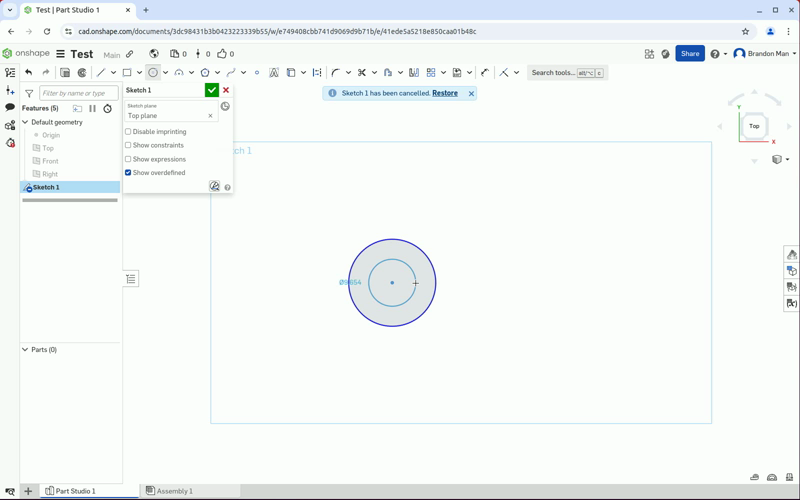
key(esc)
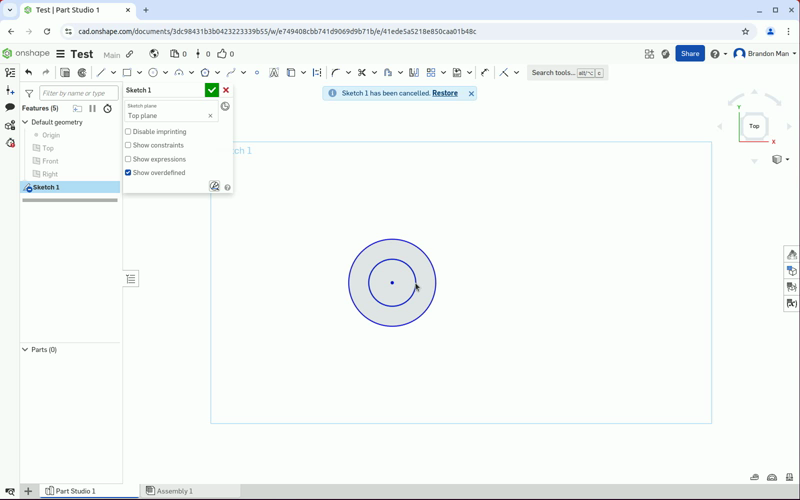
mouse_move(381, 244)
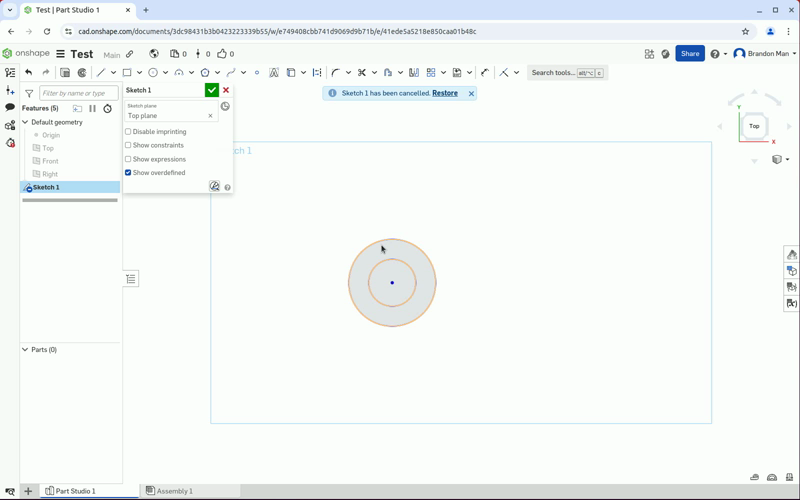
click(381, 244)
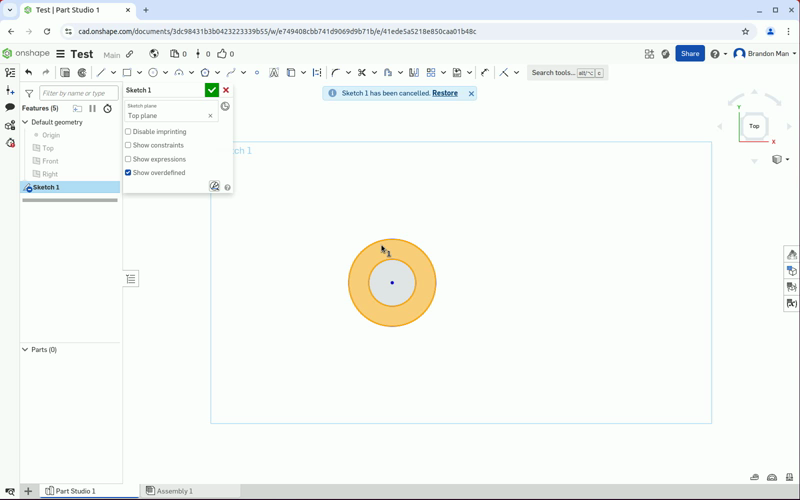
mouse_move(73, 352)
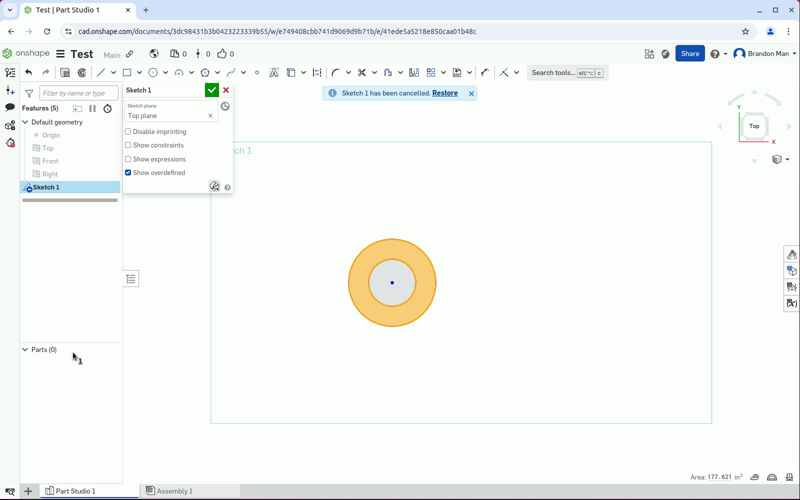
key(shift+y)
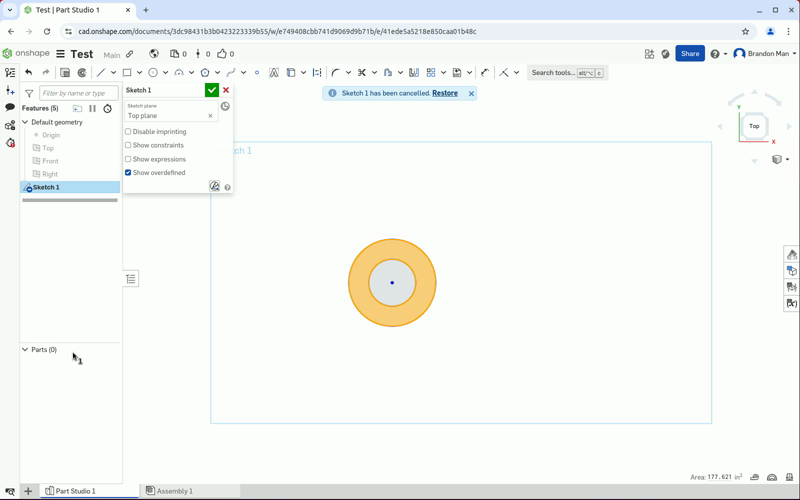
key(shift+e)
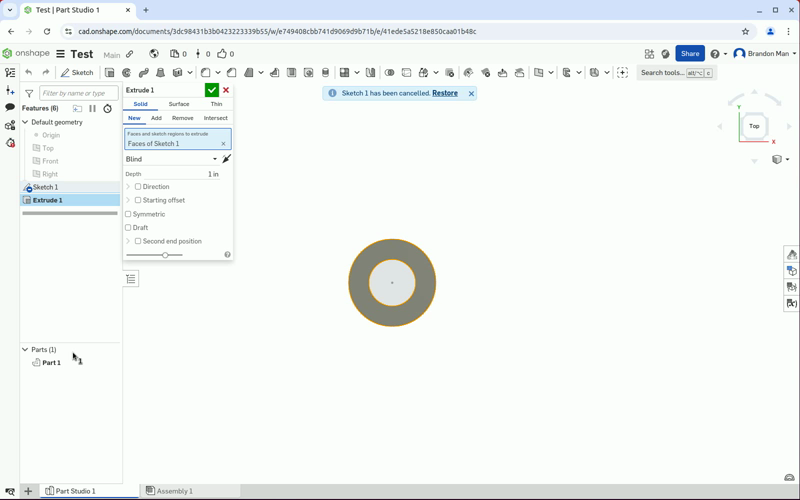
mouse_move(143, 106)
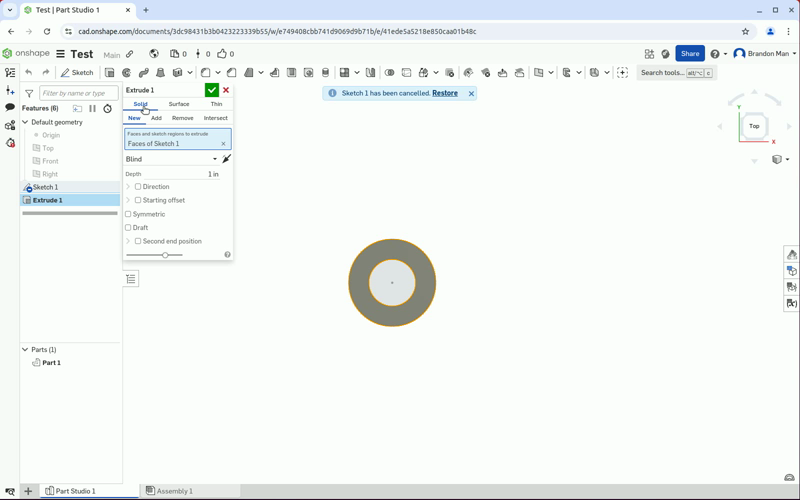
click(143, 106)
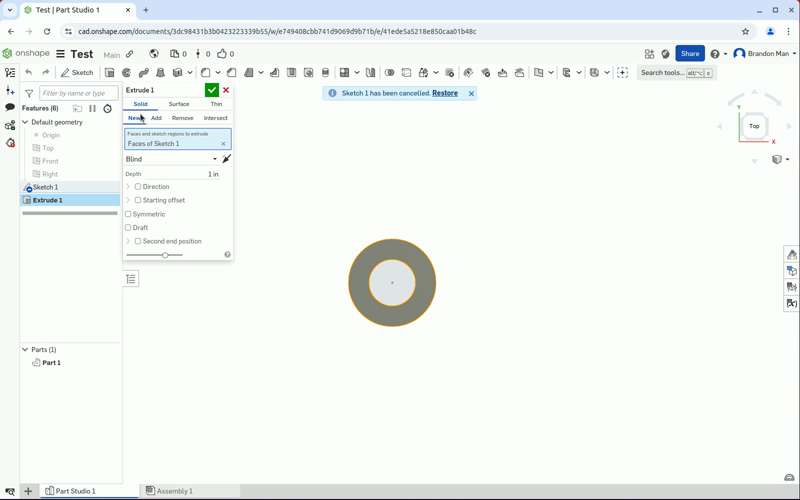
mouse_move(137, 120)
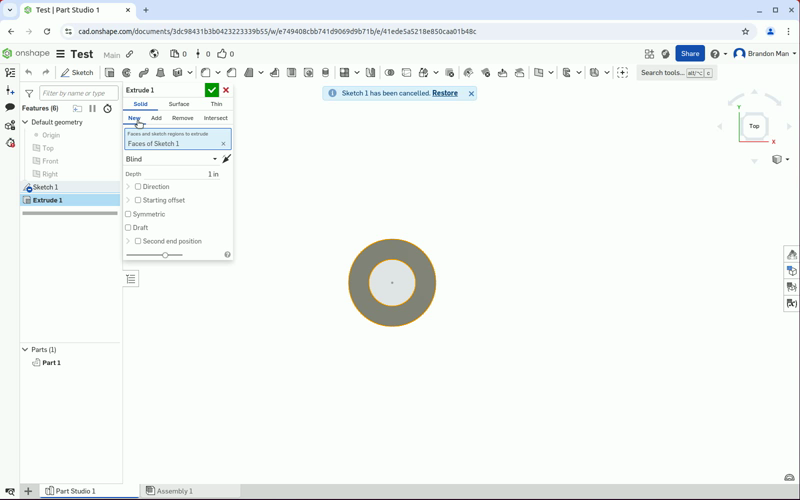
click(137, 120)
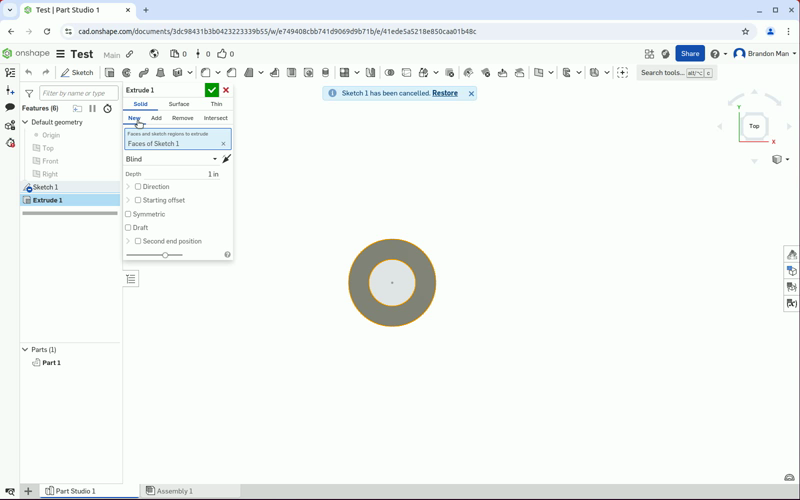
key(tab, 4)
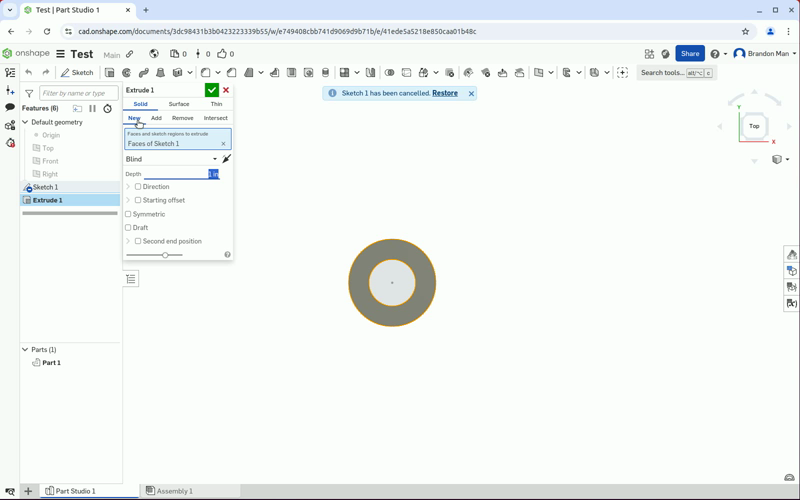
text(7.703)
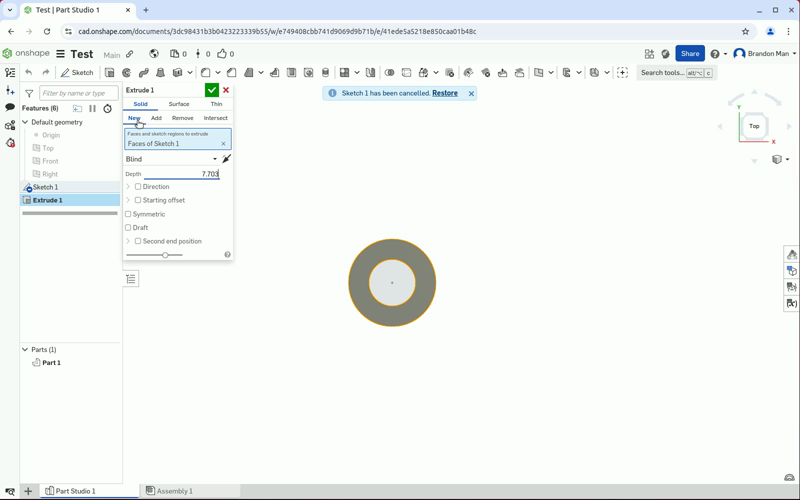
key(enter)
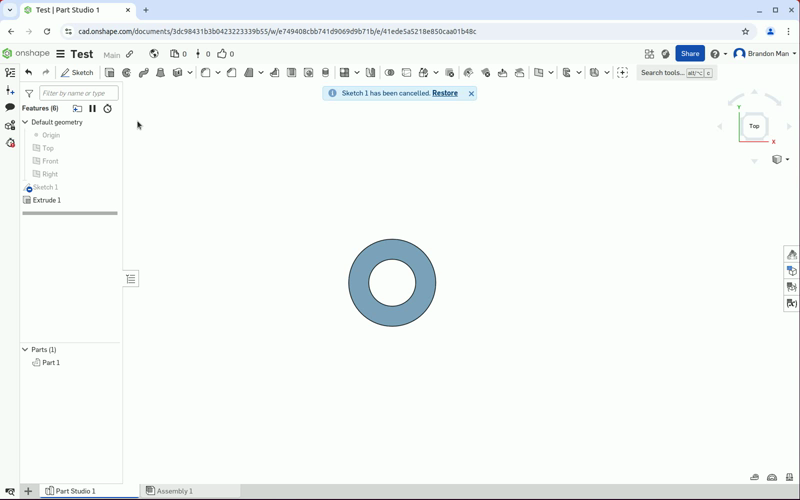
key(shift+h)
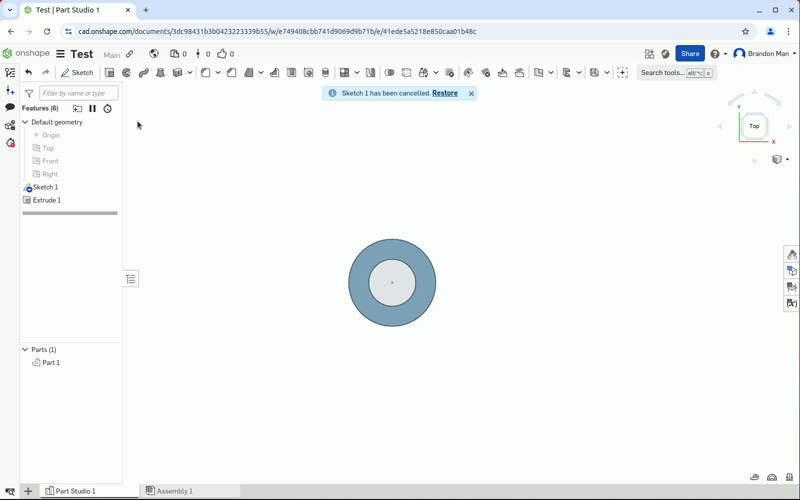
key(shift+h)
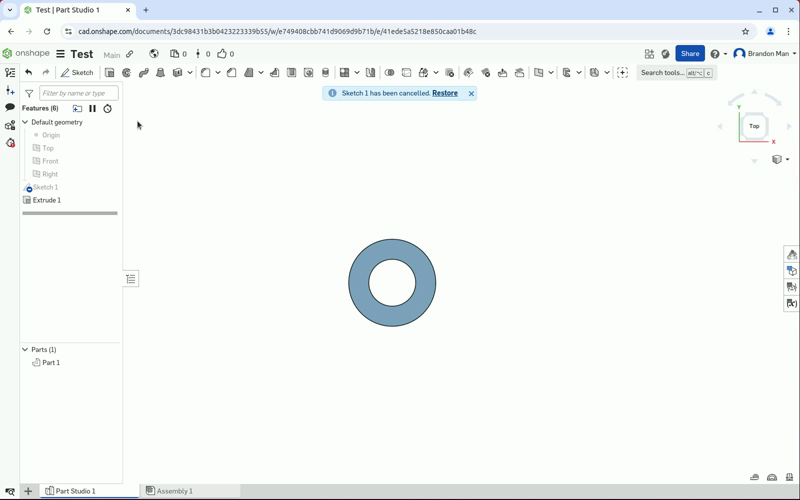
mouse_move(73, 189)
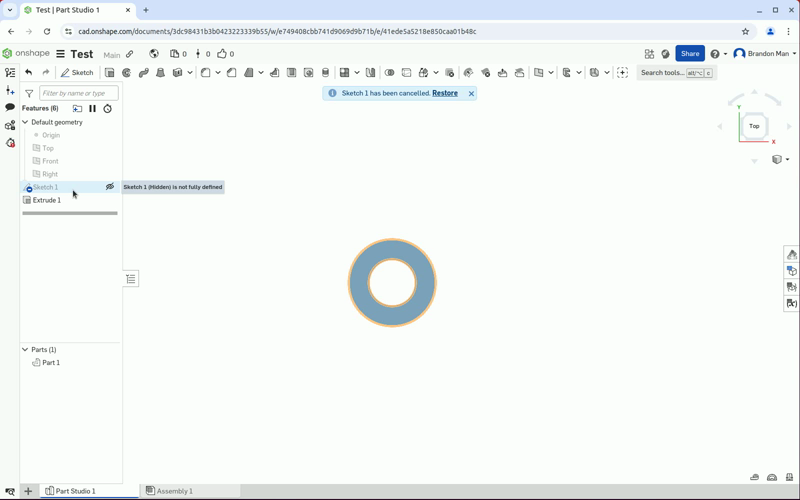
click(73, 189)
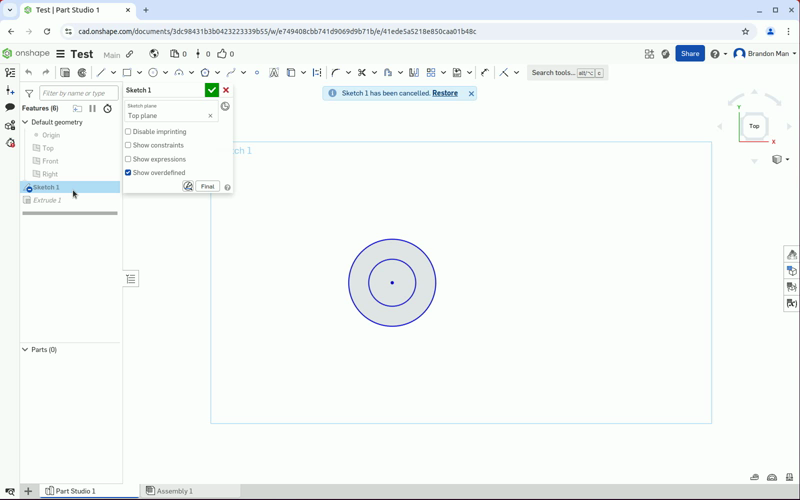
mouse_move(229, 92)
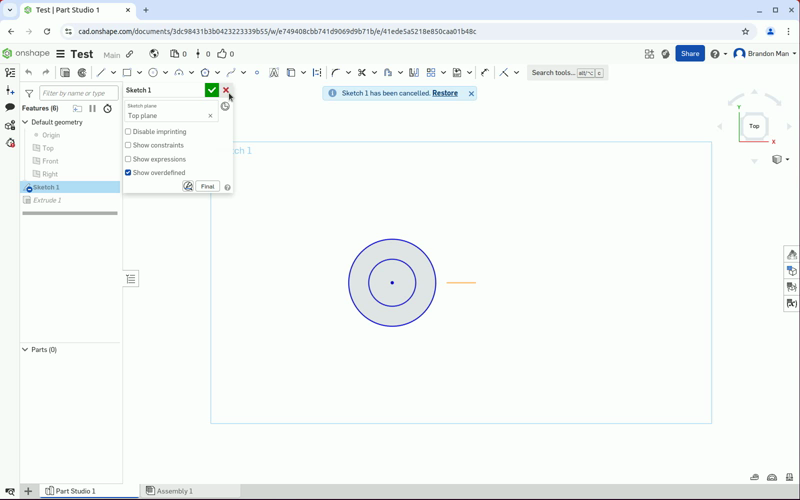
click(229, 92)
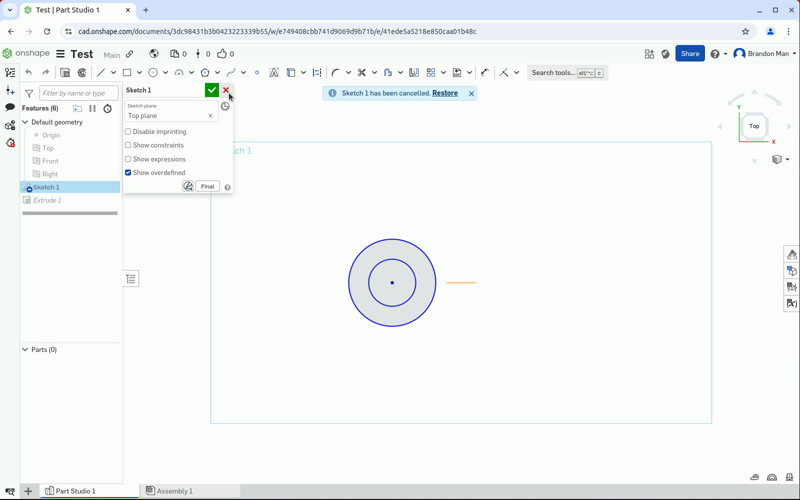
key(shift+s)
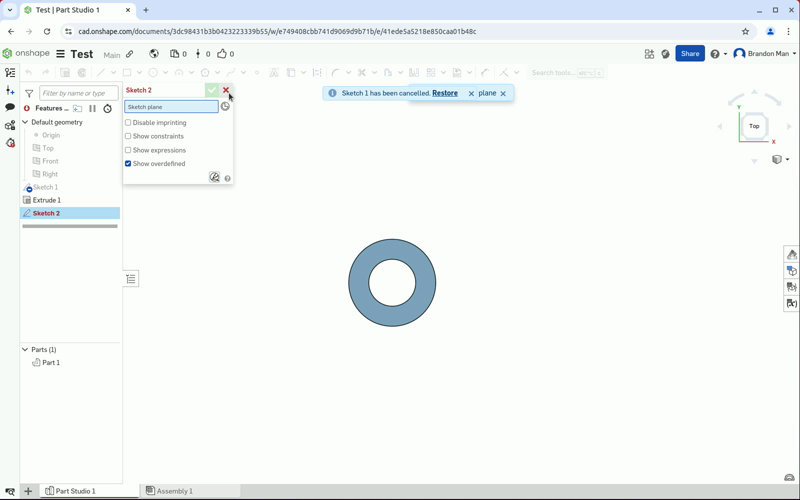
mouse_move(73, 150)
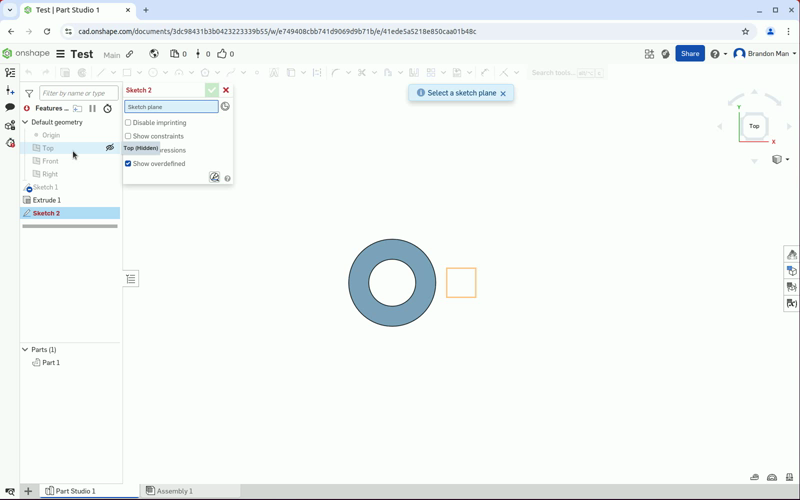
click(73, 150)
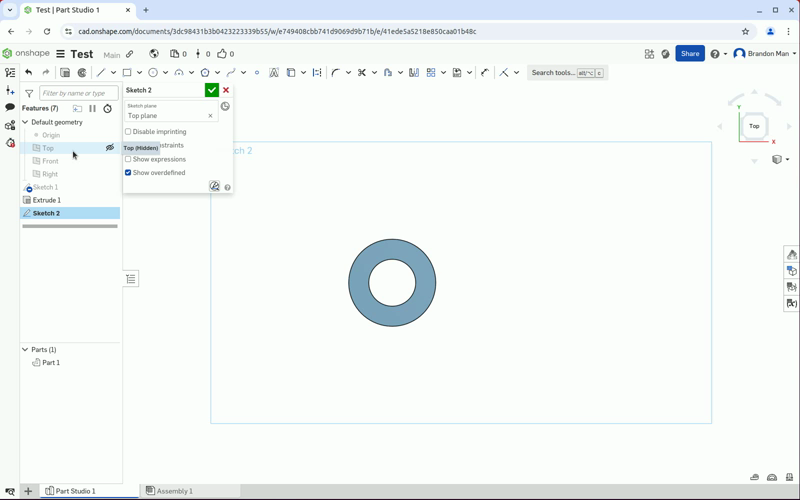
mouse_move(73, 352)
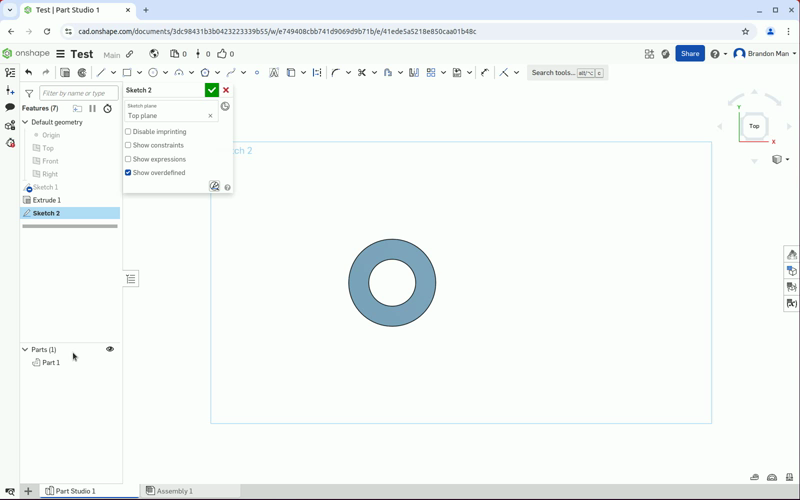
key(y)
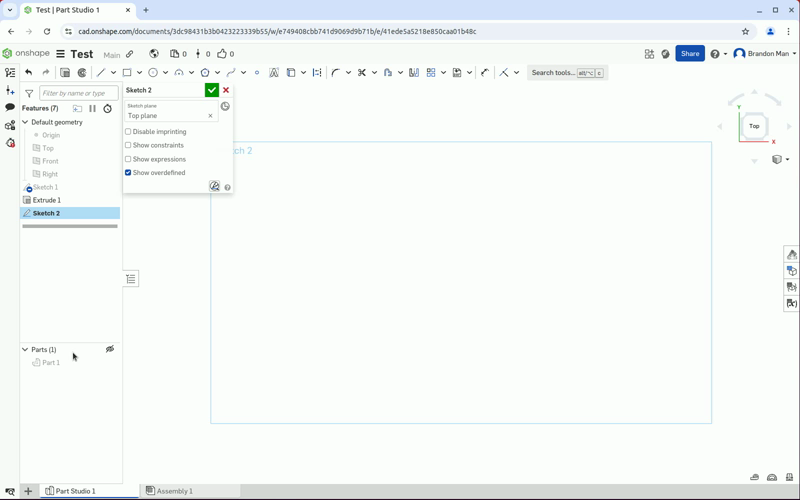
key(l)
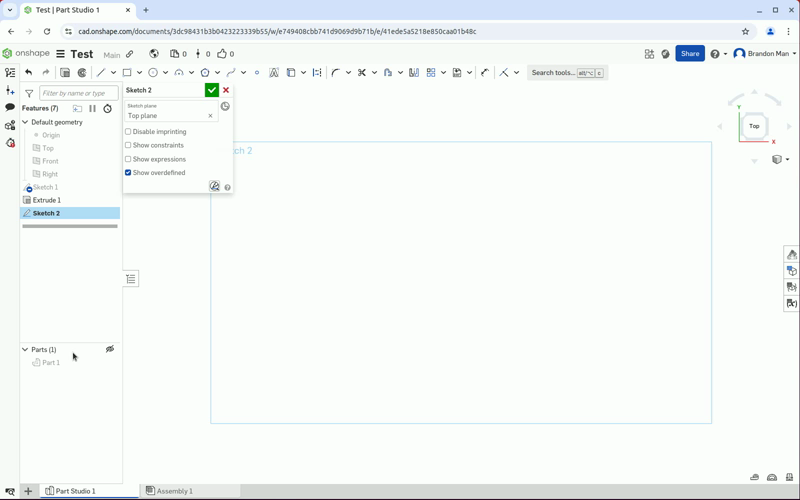
key_down(shift)
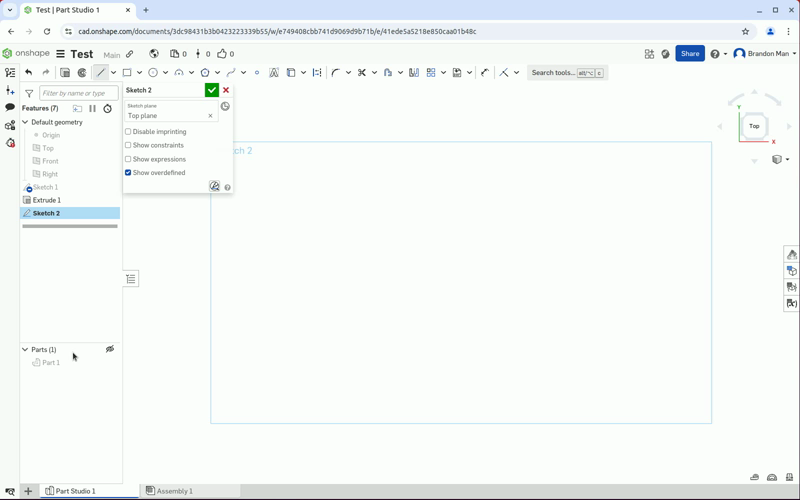
mouse_move(391, 326)
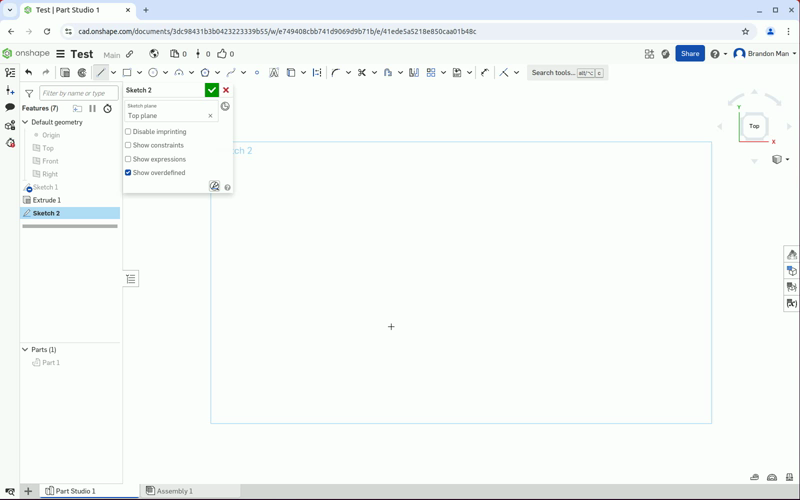
click(391, 326)
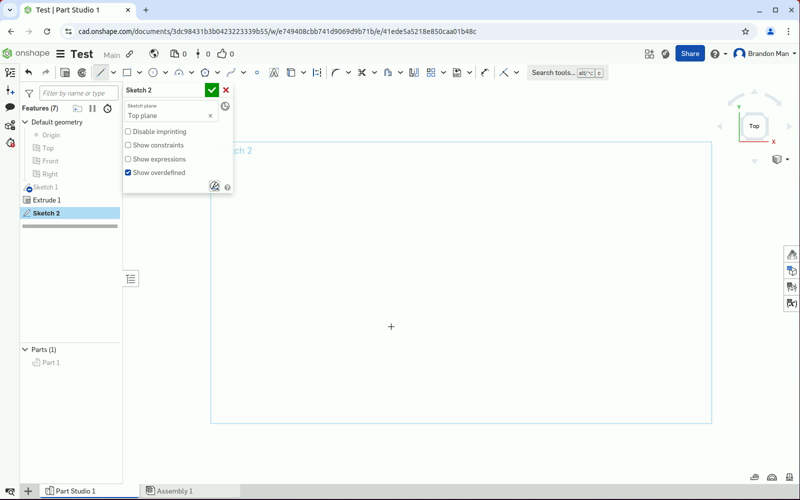
key_up(shift)
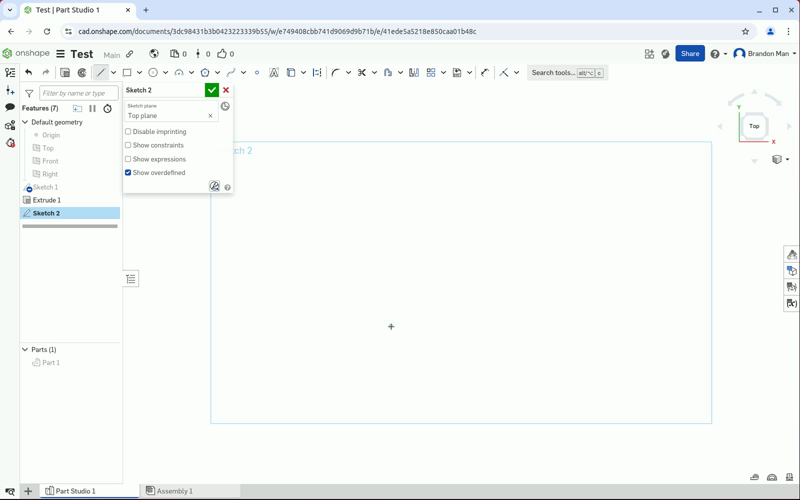
key_down(shift)
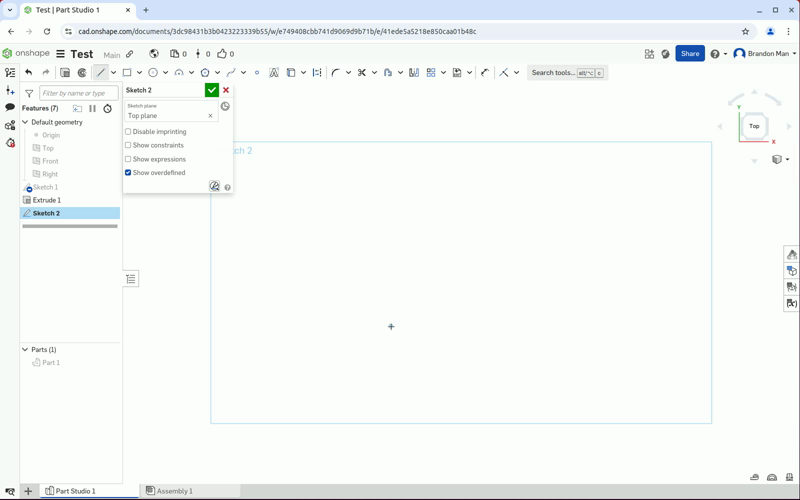
mouse_move(529, 324)
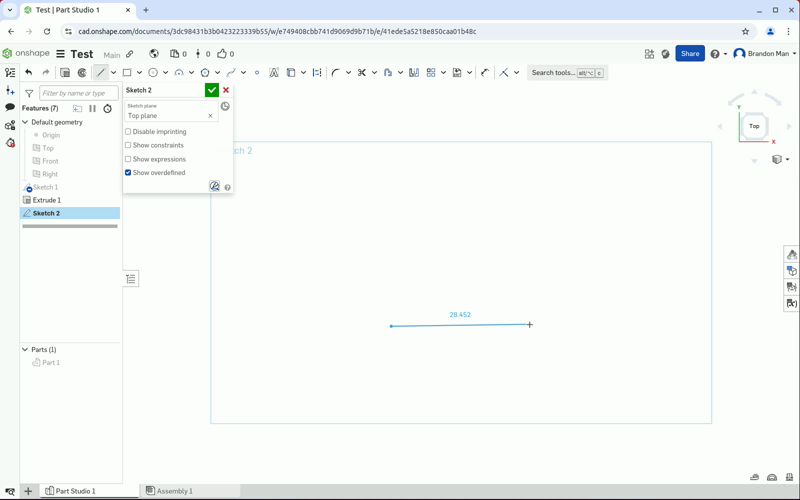
click(529, 324)
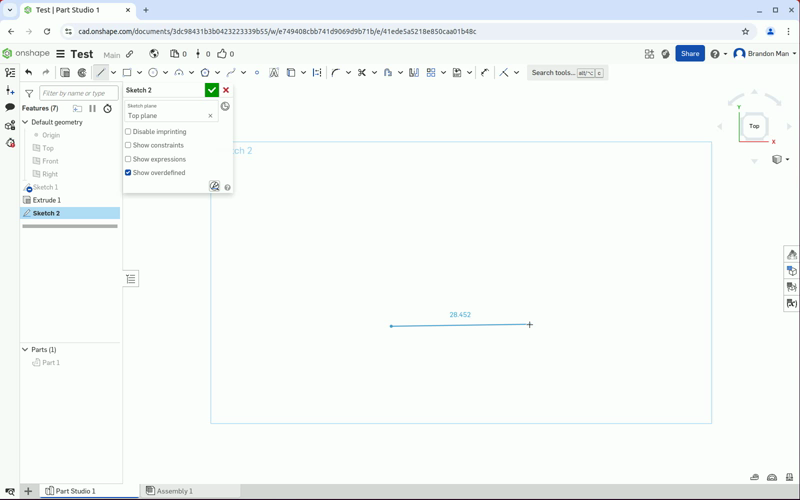
key_up(shift)
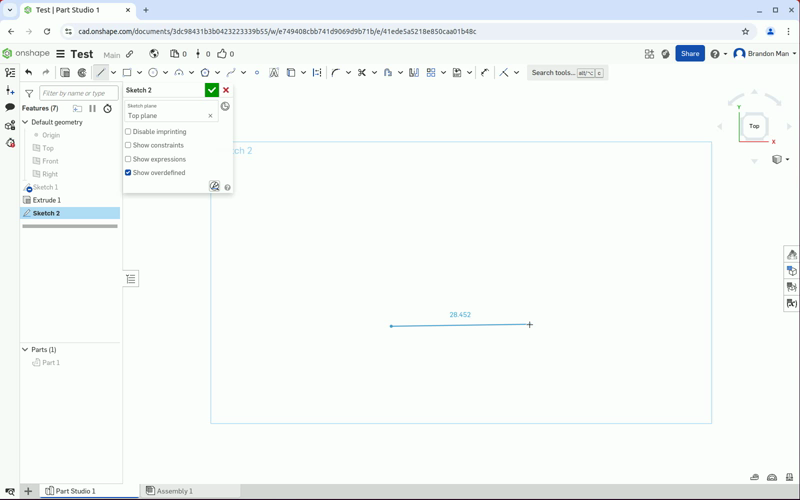
key(esc)
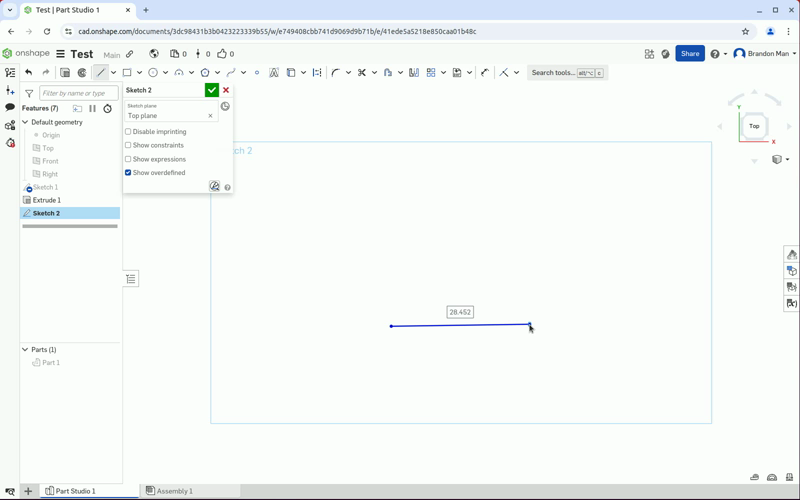
key(a)
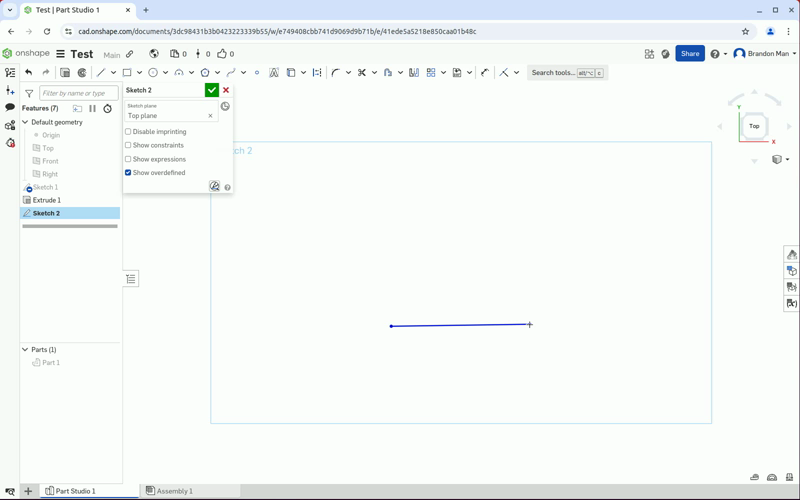
mouse_move(529, 324)
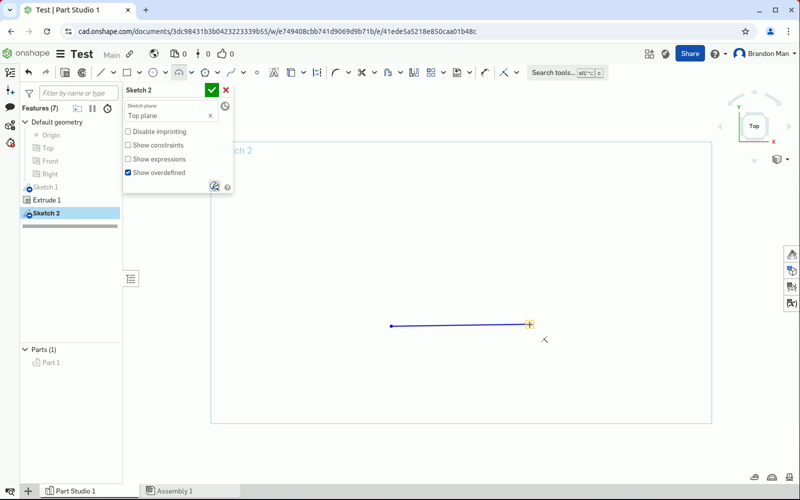
click(529, 324)
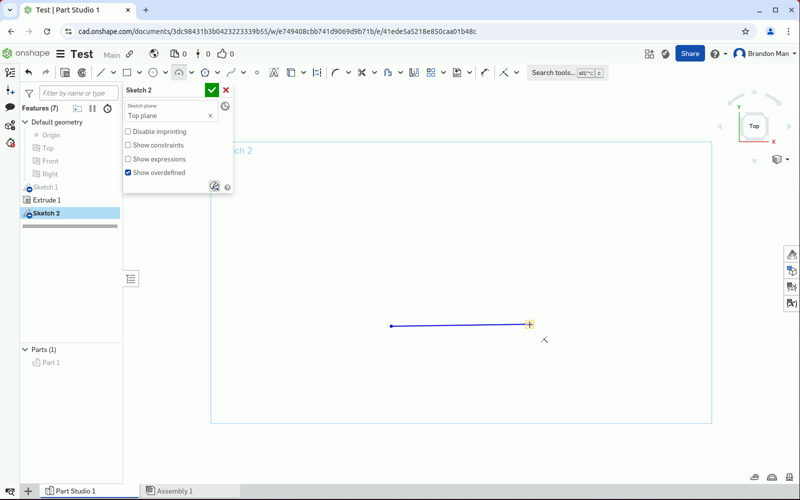
key_down(shift)
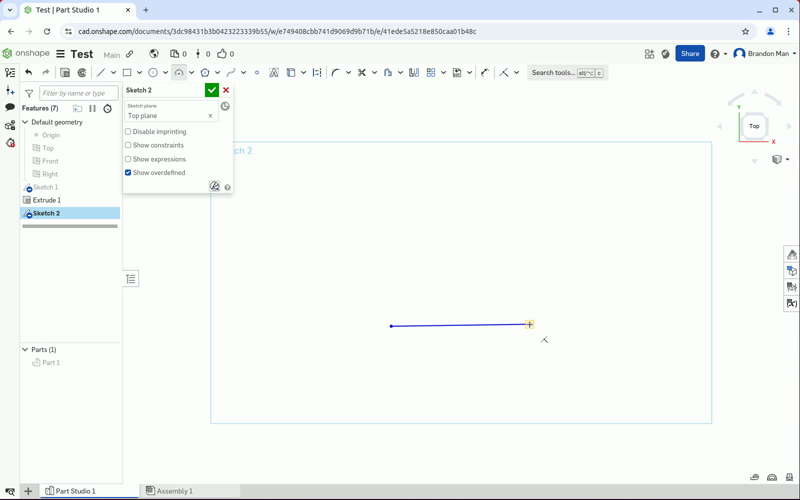
mouse_move(529, 241)
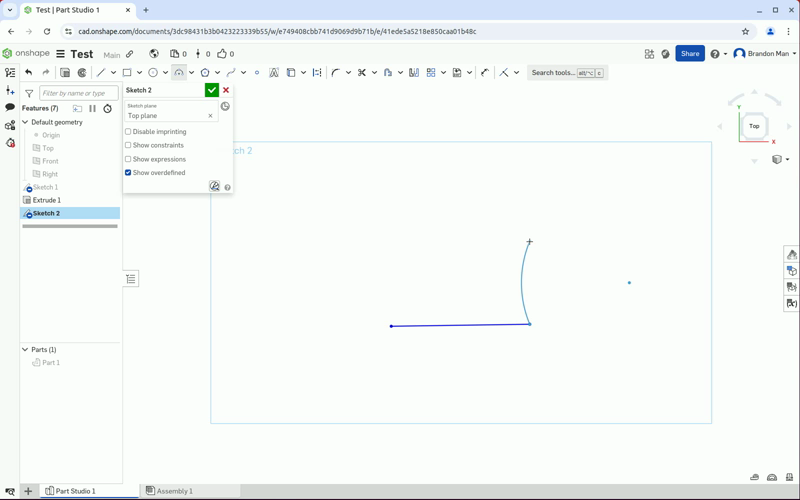
click(529, 241)
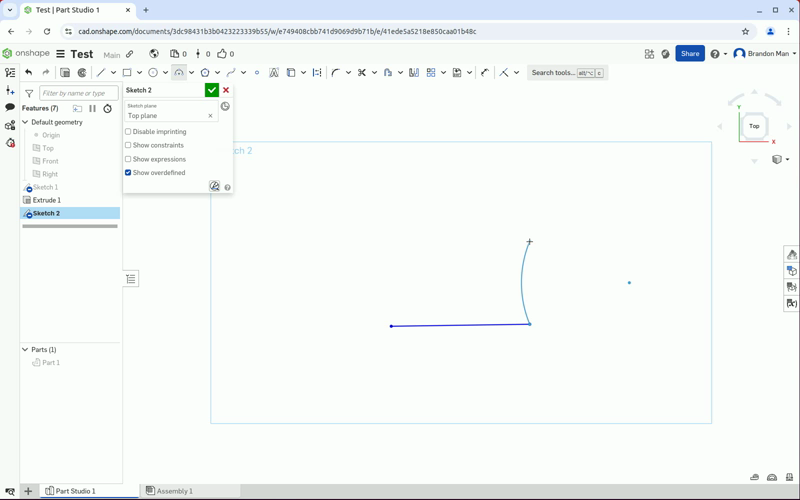
mouse_move(570, 282)
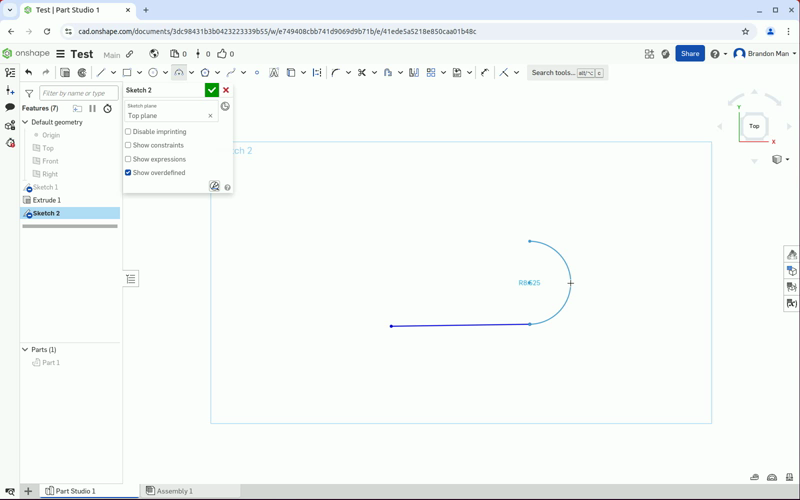
click(570, 282)
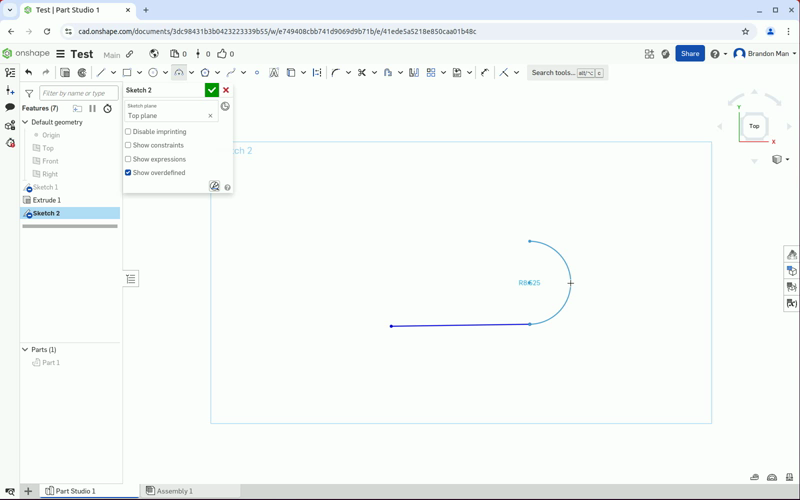
key_up(shift)
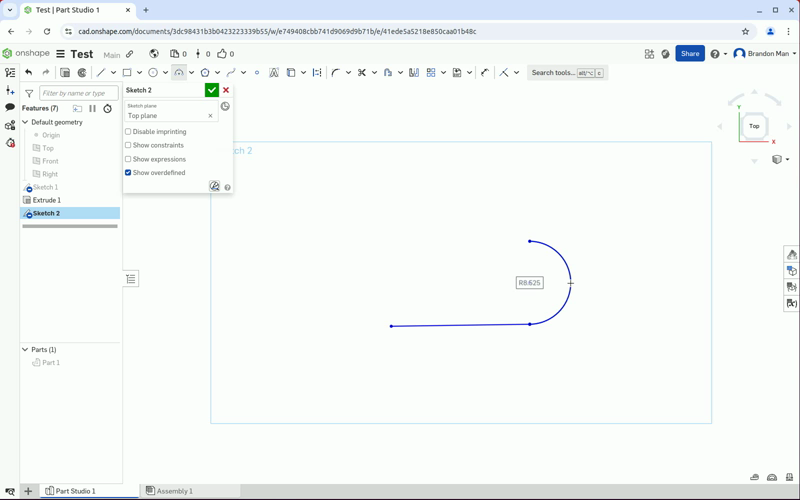
key(esc)
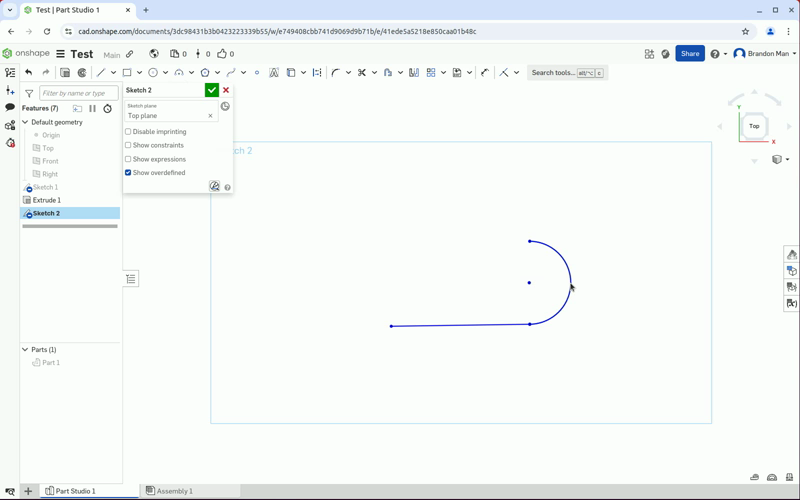
key(l)
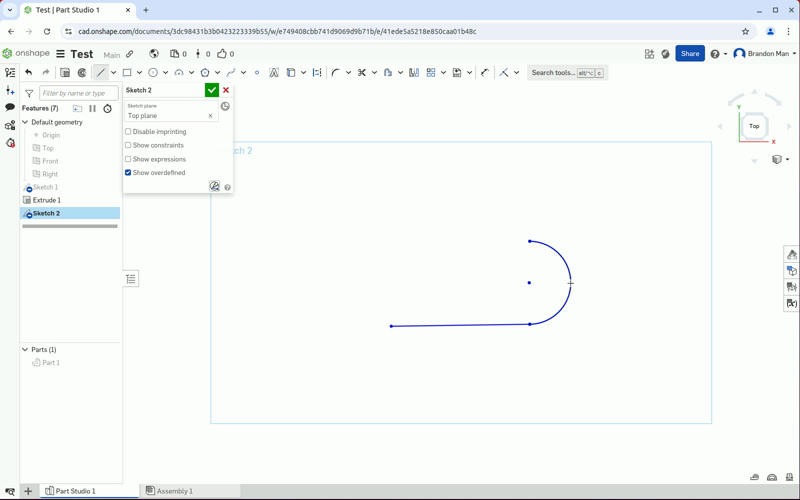
mouse_move(529, 241)
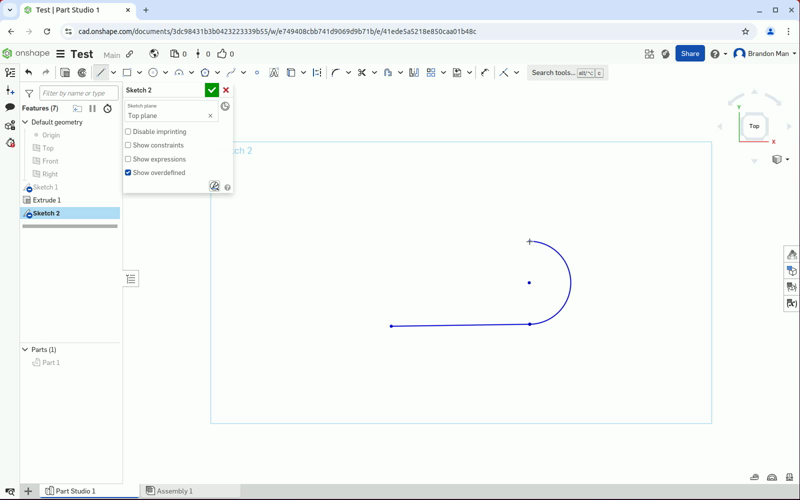
click(529, 241)
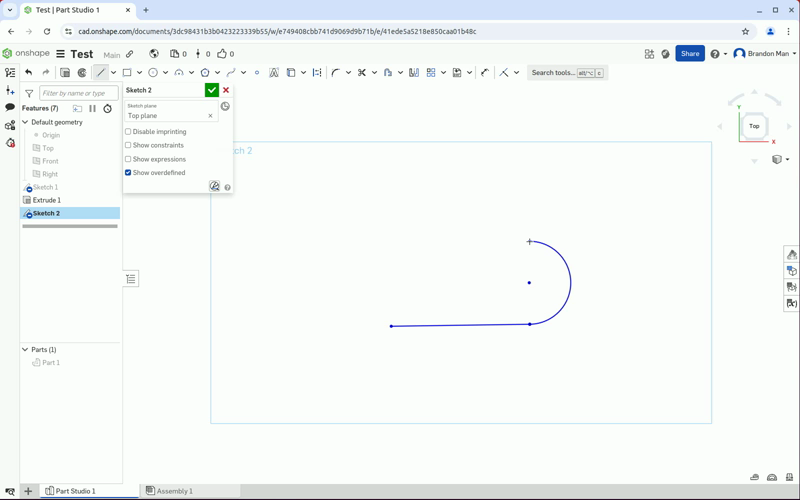
key_down(shift)
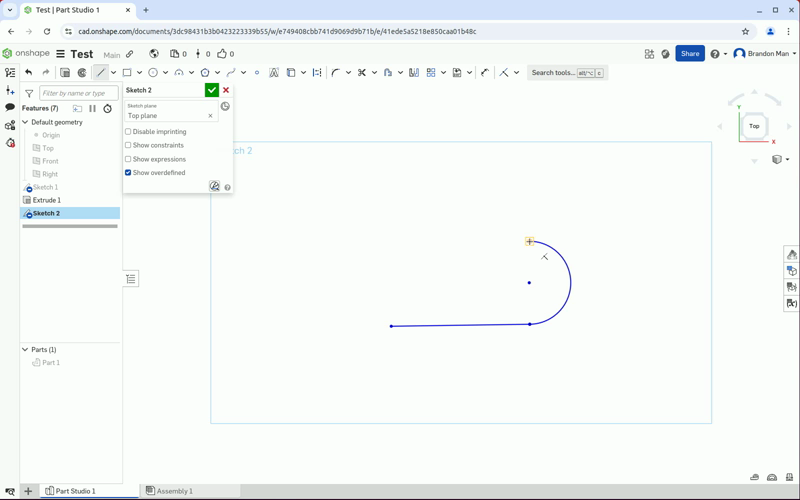
mouse_move(391, 241)
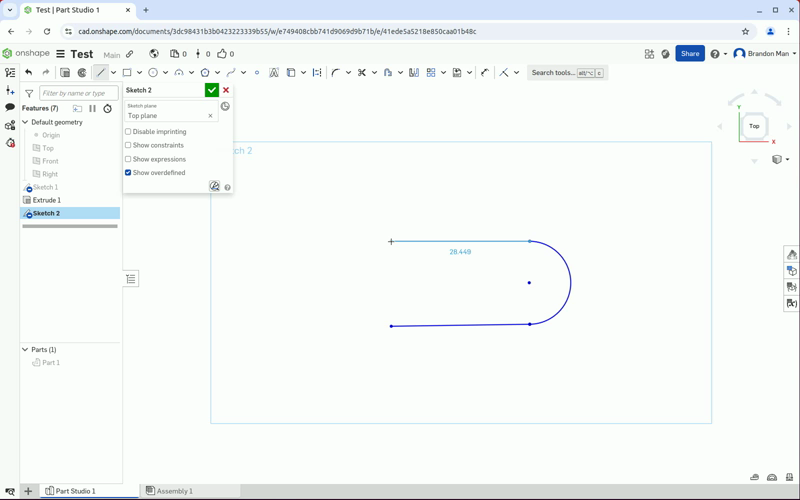
click(391, 241)
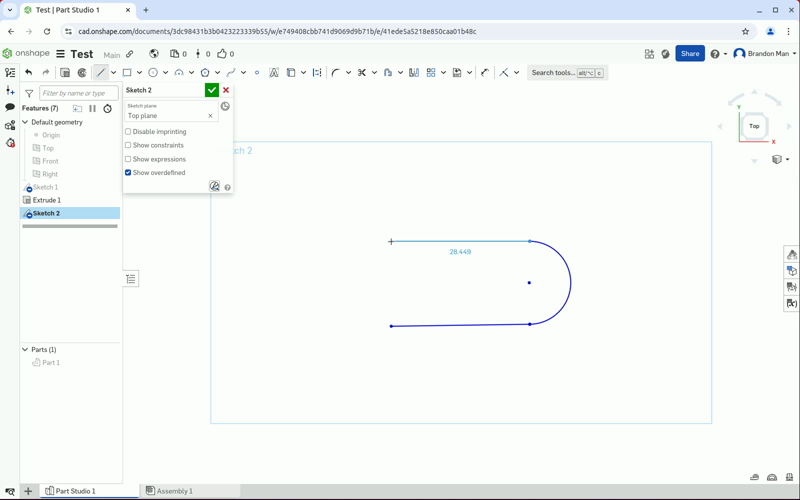
key_up(shift)
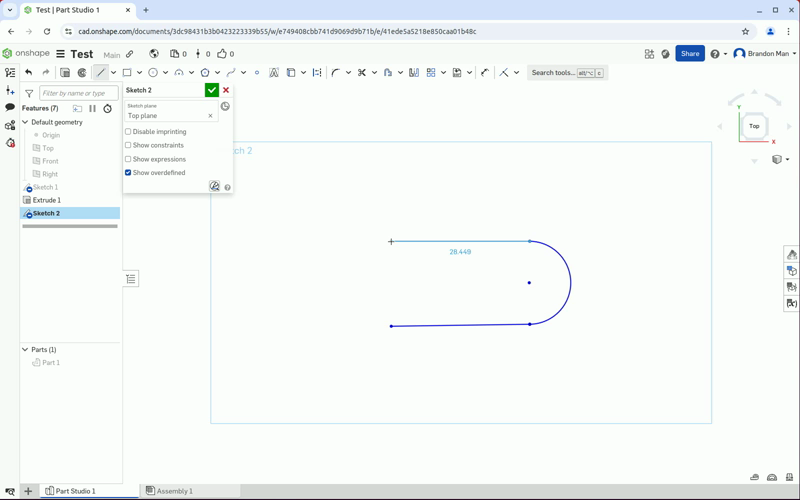
key(esc)
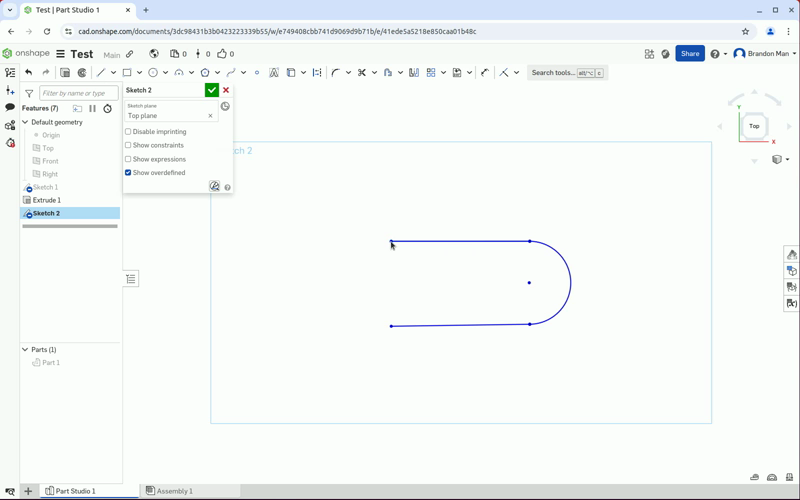
key(a)
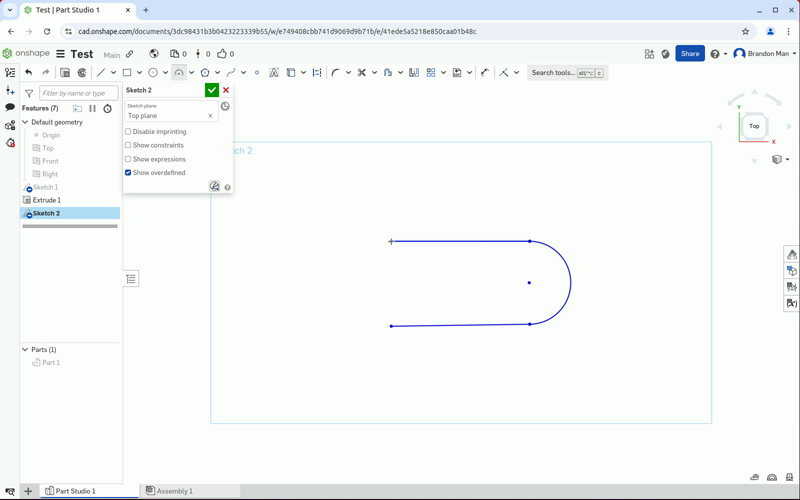
mouse_move(391, 241)
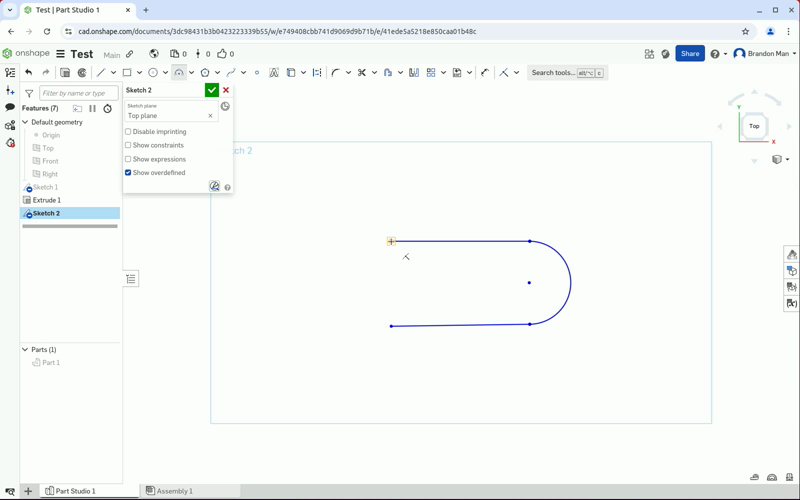
click(391, 241)
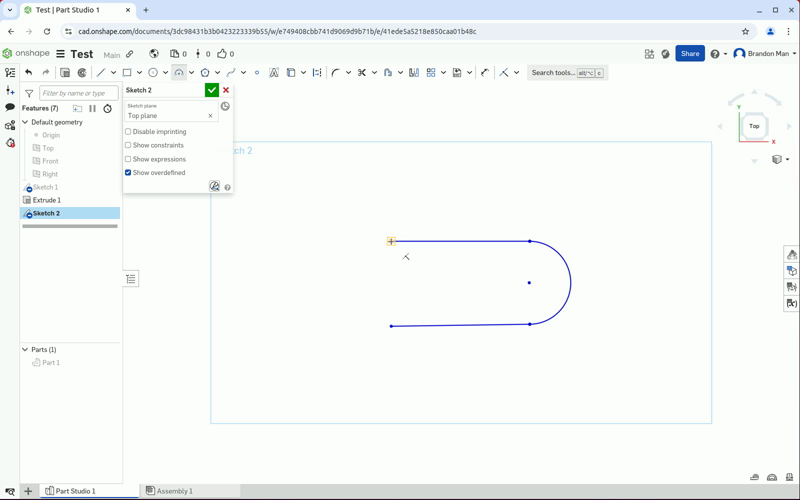
mouse_move(391, 326)
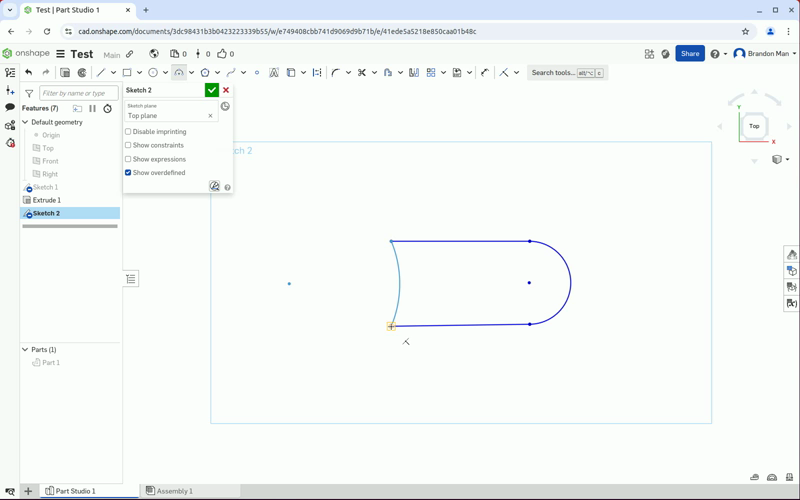
click(391, 326)
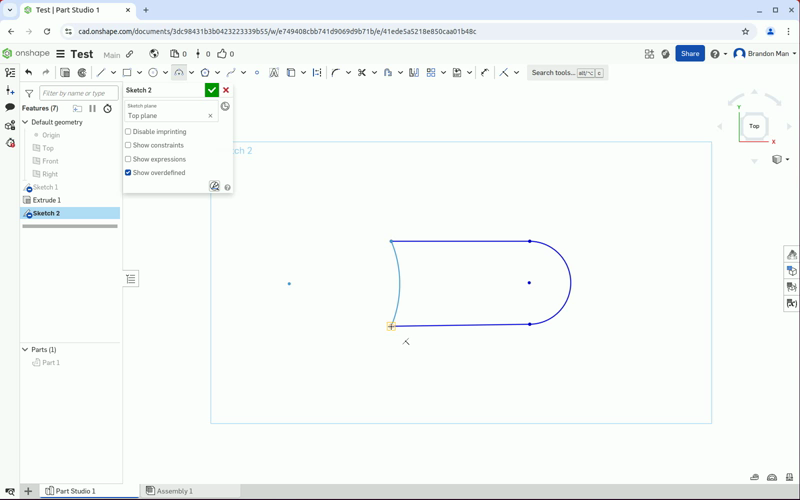
key_down(shift)
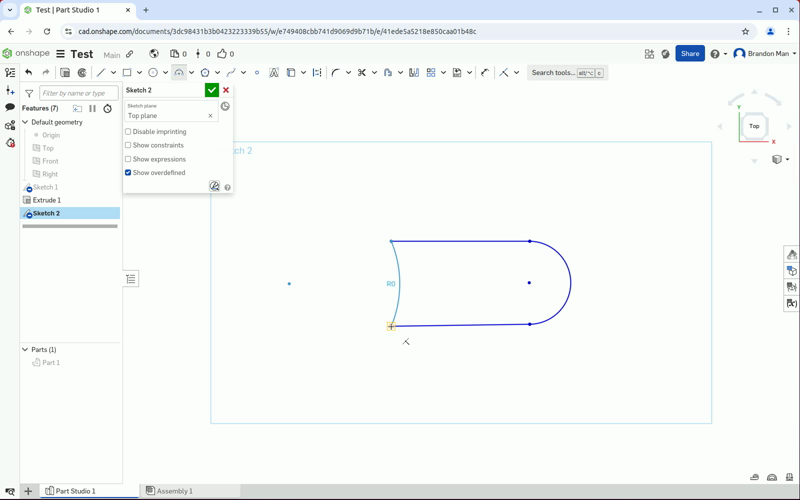
mouse_move(433, 283)
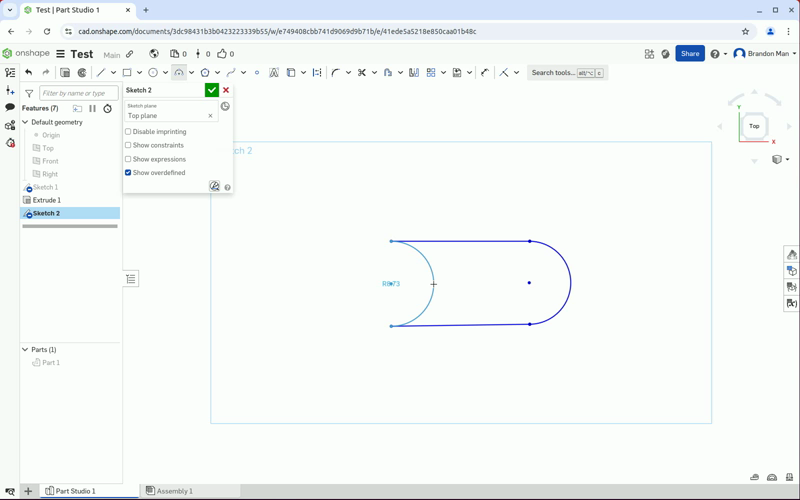
click(433, 283)
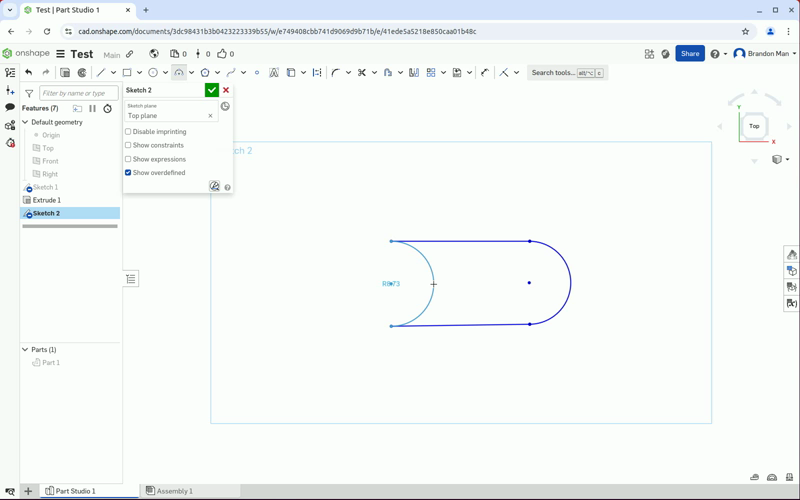
key_up(shift)
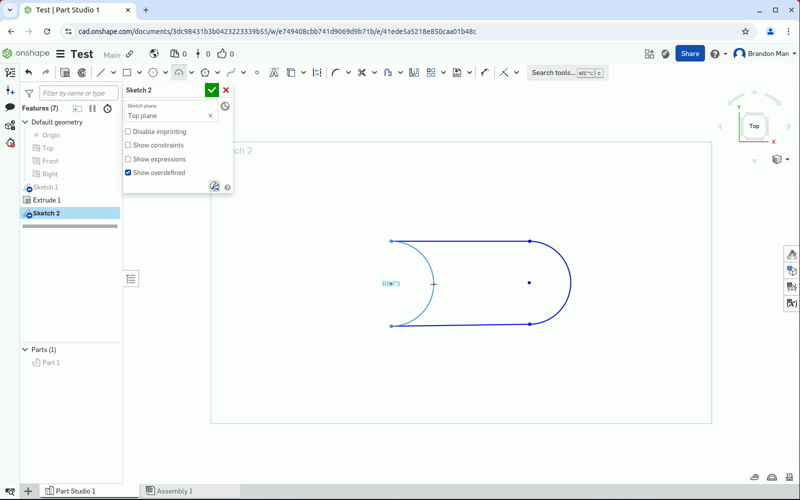
key(esc)
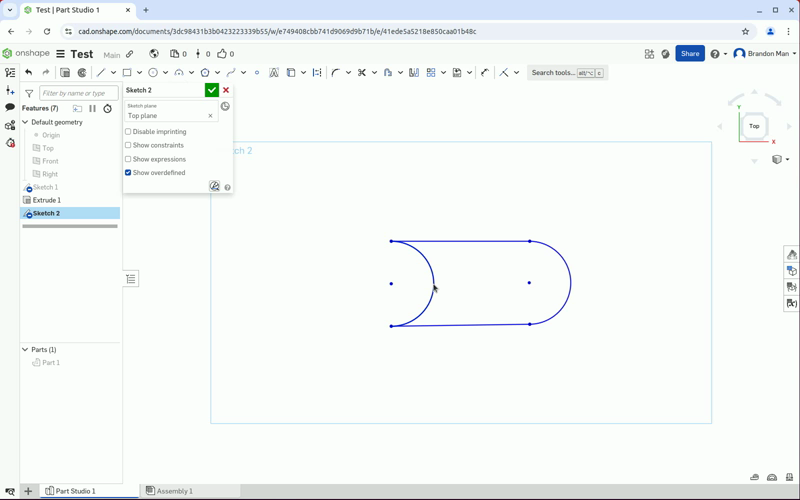
key(c)
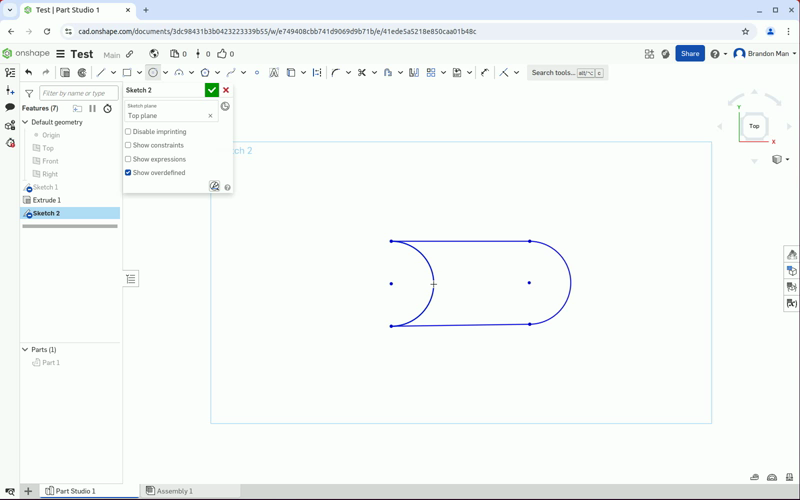
key_down(shift)
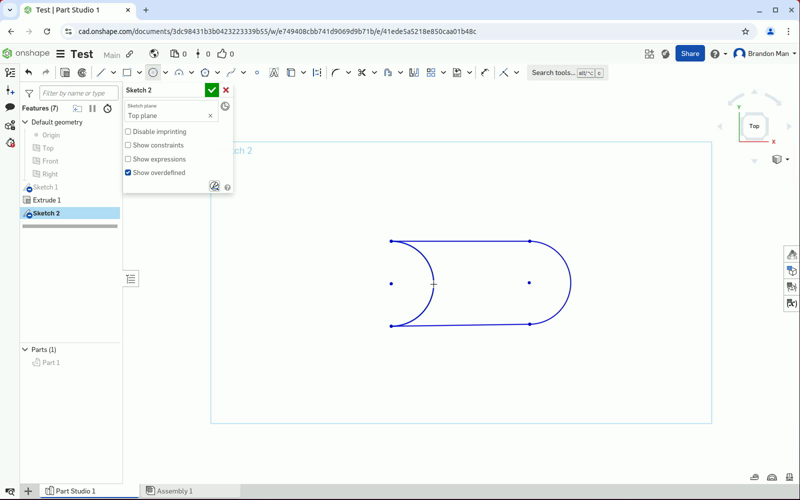
mouse_move(529, 282)
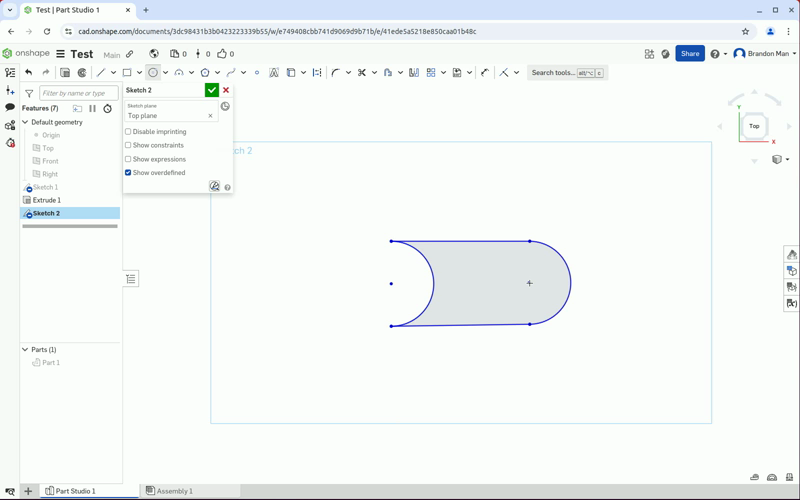
scroll(6)
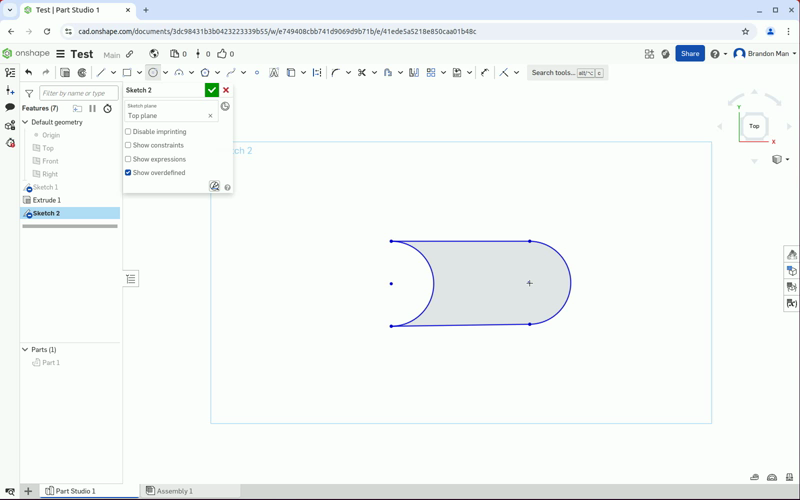
scroll(6)
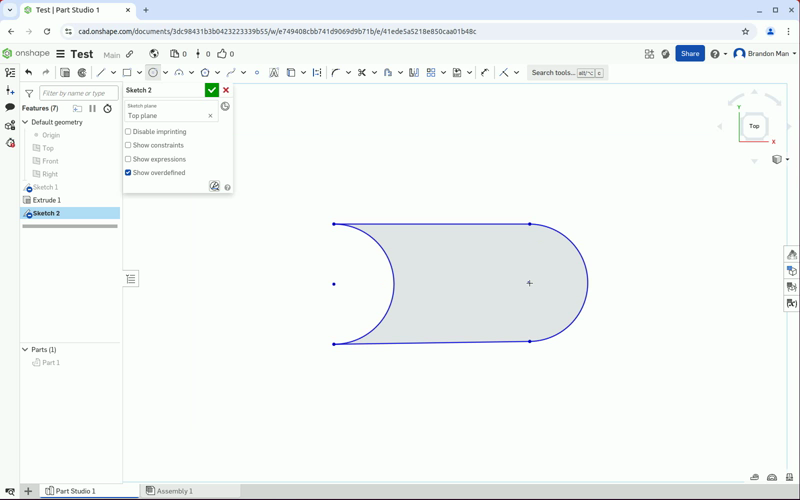
scroll(6)
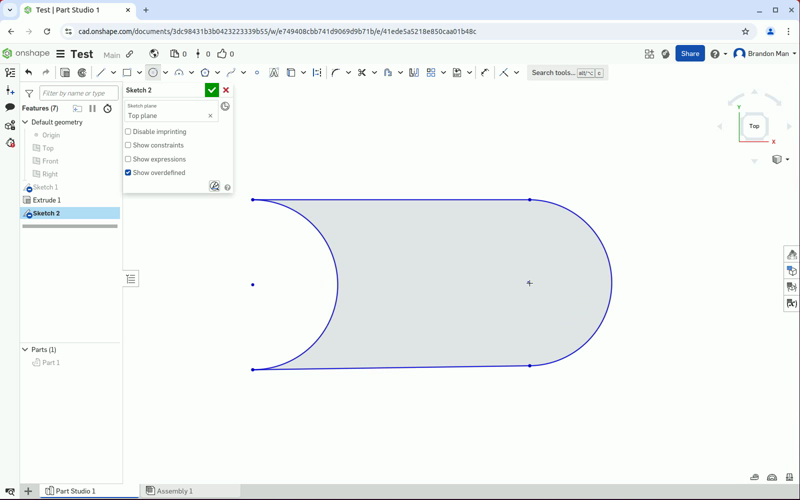
scroll(6)
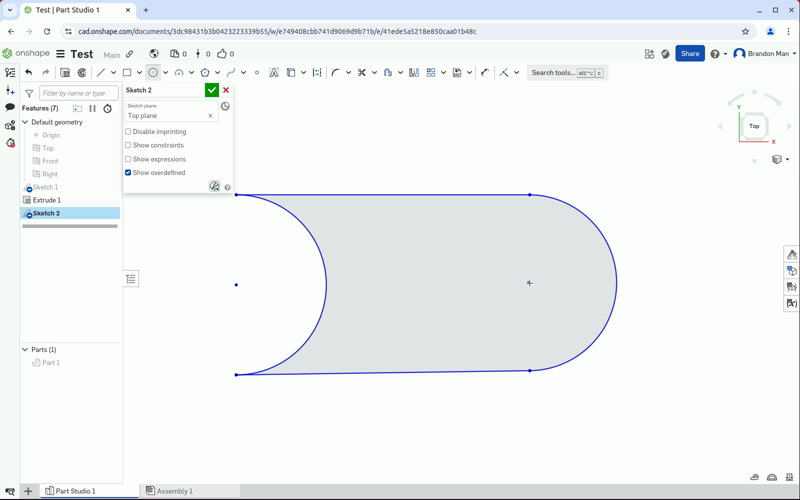
scroll(6)
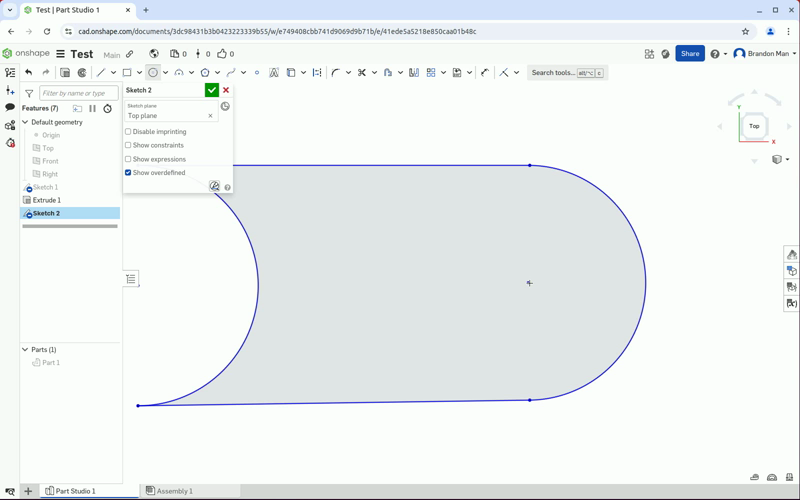
scroll(6)
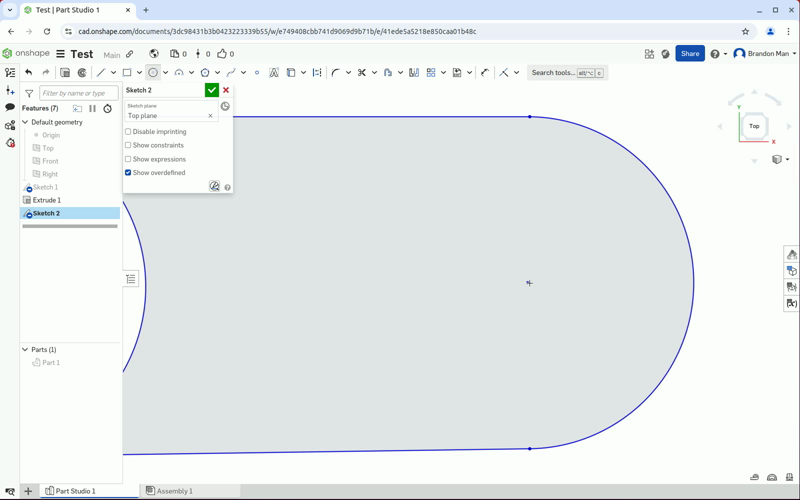
scroll(6)
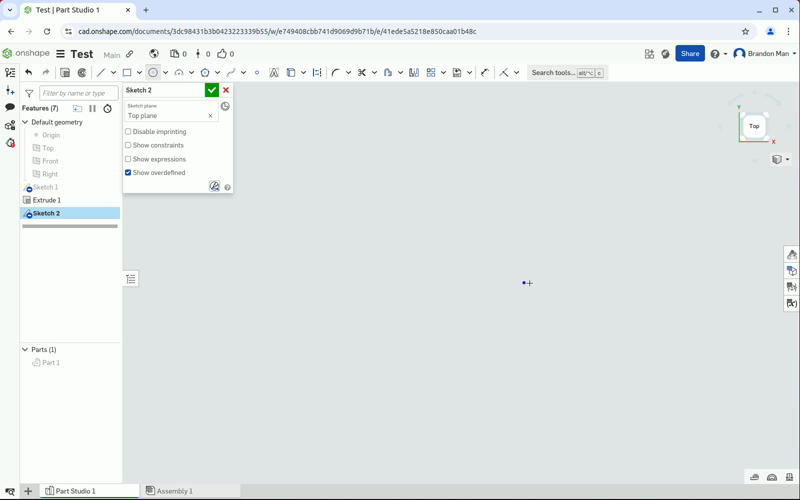
click(529, 282)
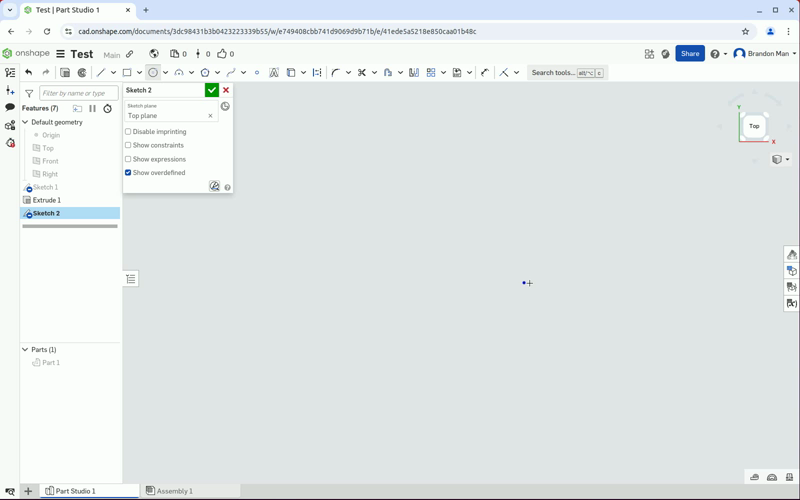
scroll(-6)
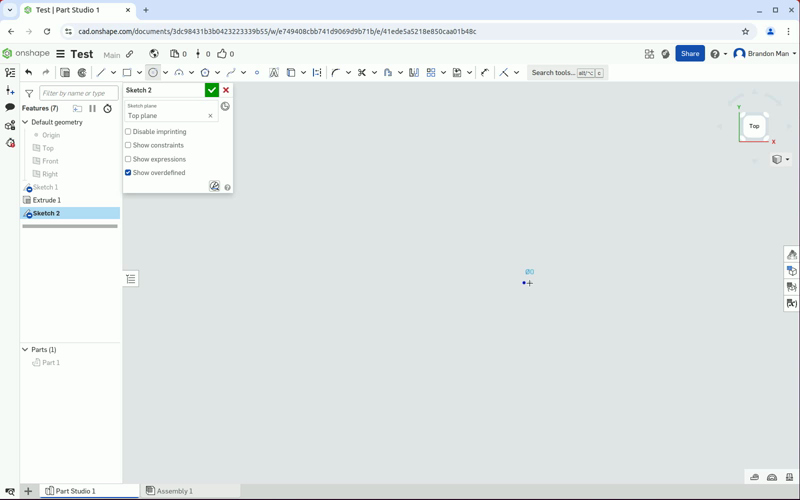
scroll(-6)
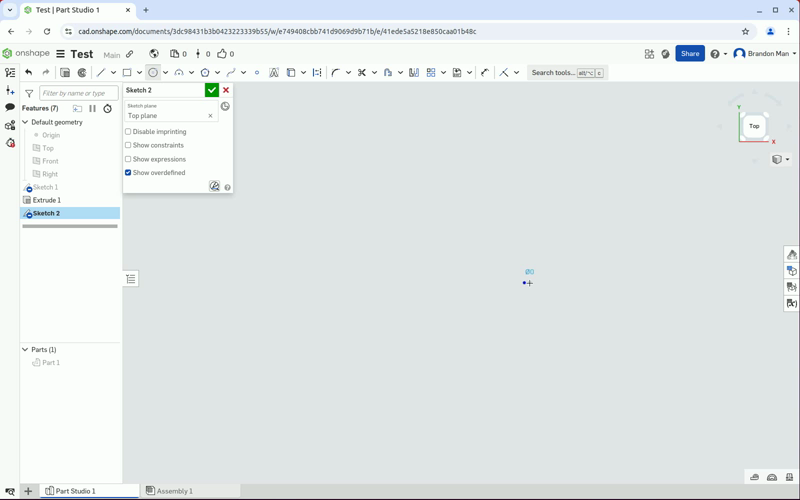
scroll(-6)
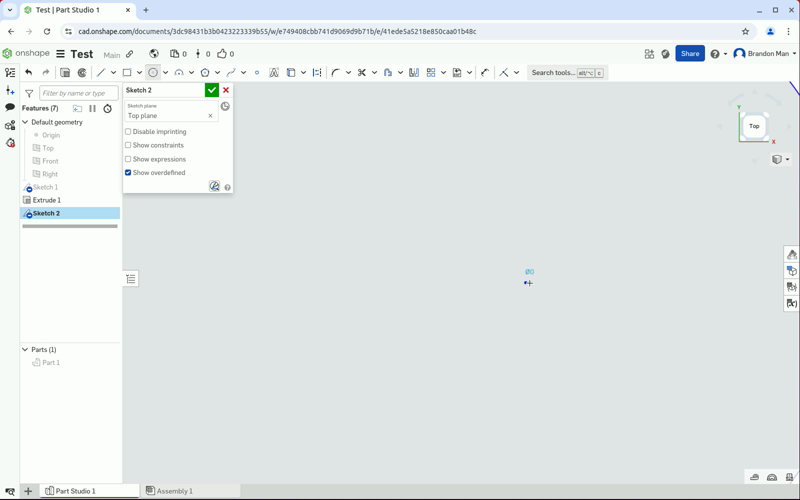
scroll(-6)
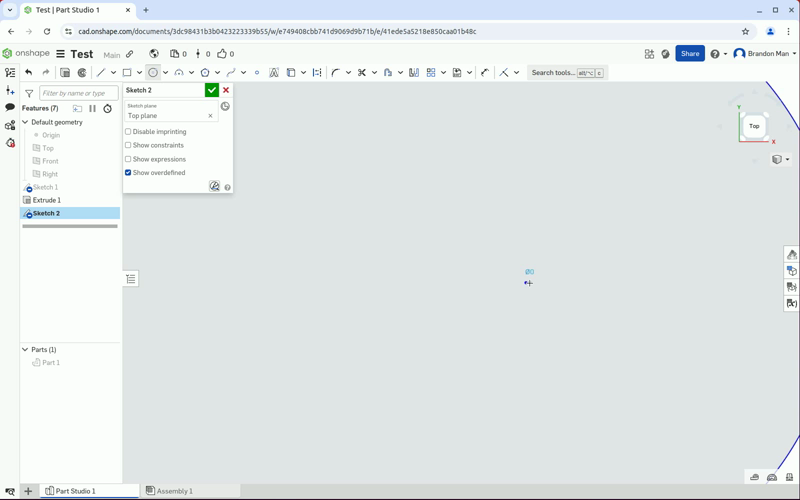
scroll(-6)
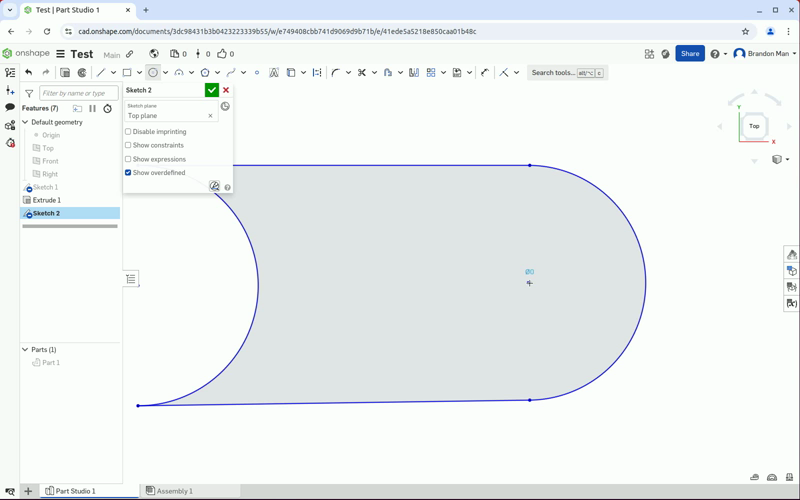
scroll(-6)
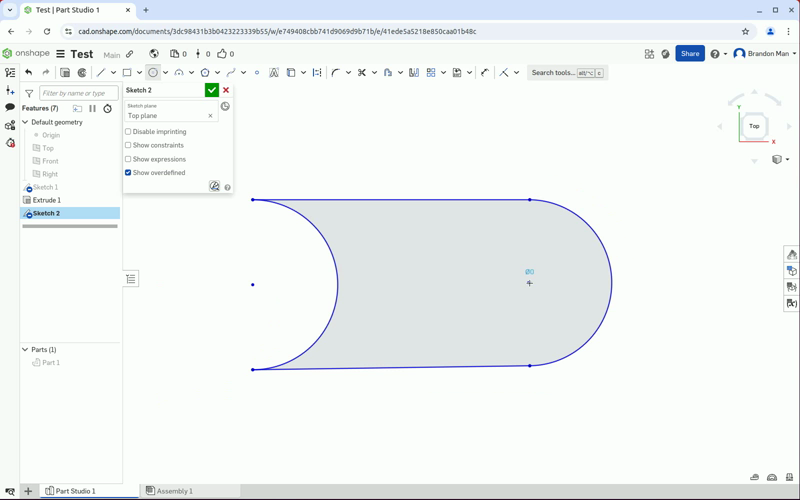
scroll(-6)
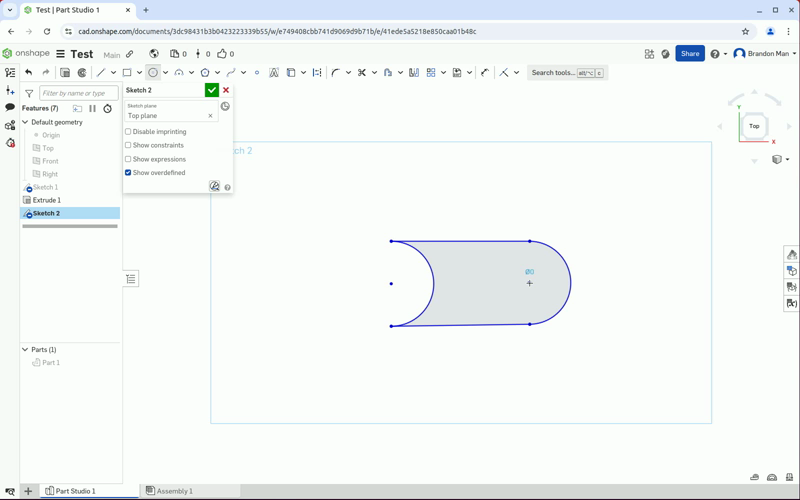
key_up(shift)
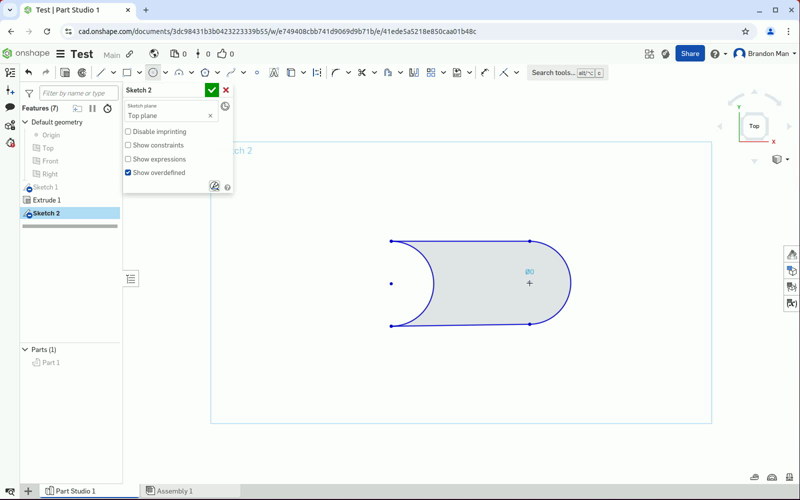
mouse_move(554, 282)
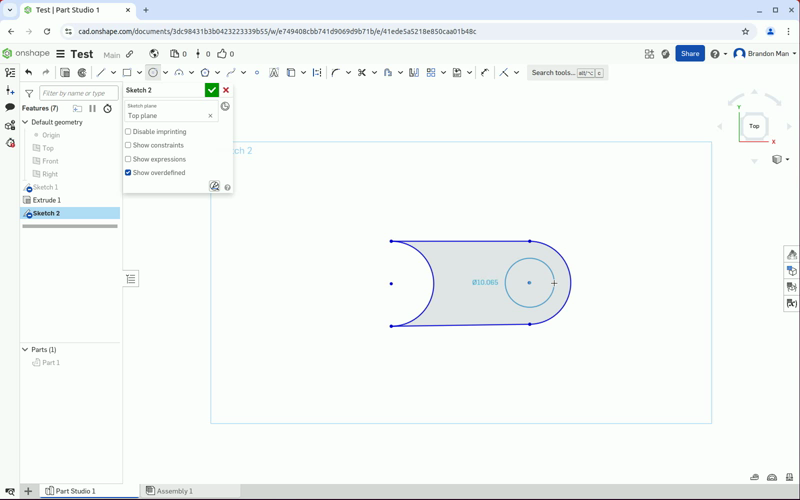
click(554, 282)
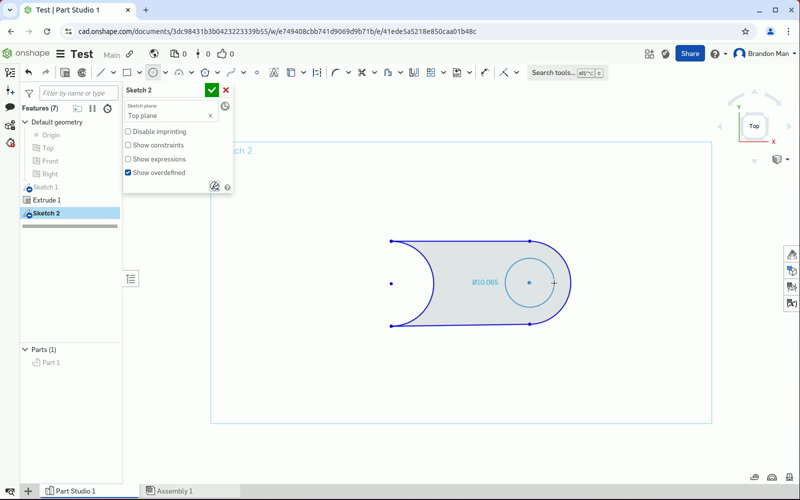
key(esc)
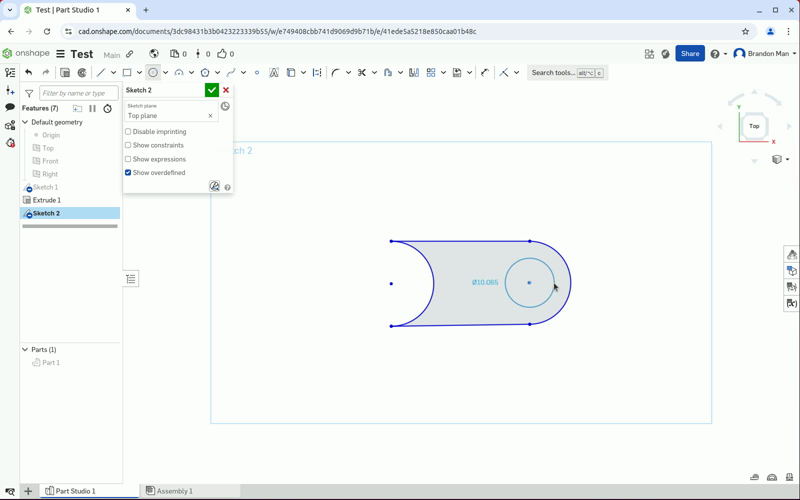
mouse_move(484, 281)
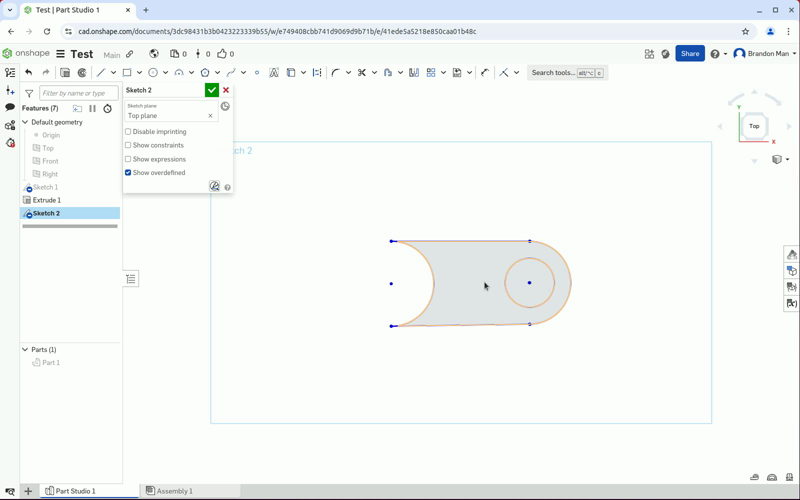
click(484, 281)
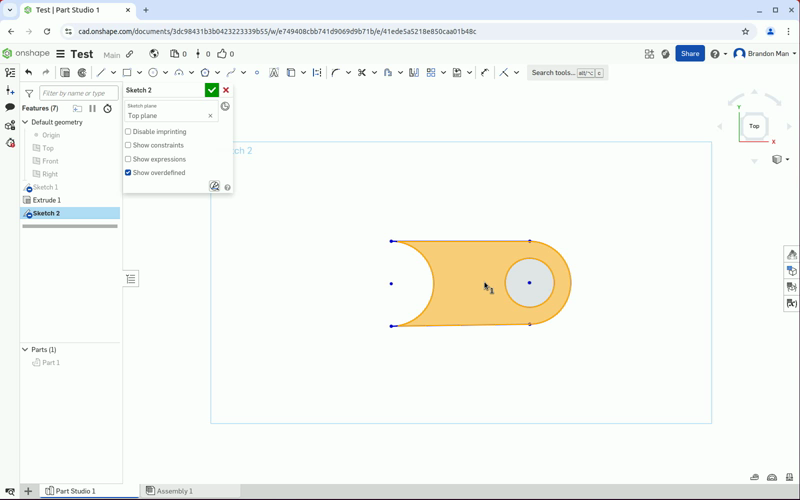
mouse_move(73, 352)
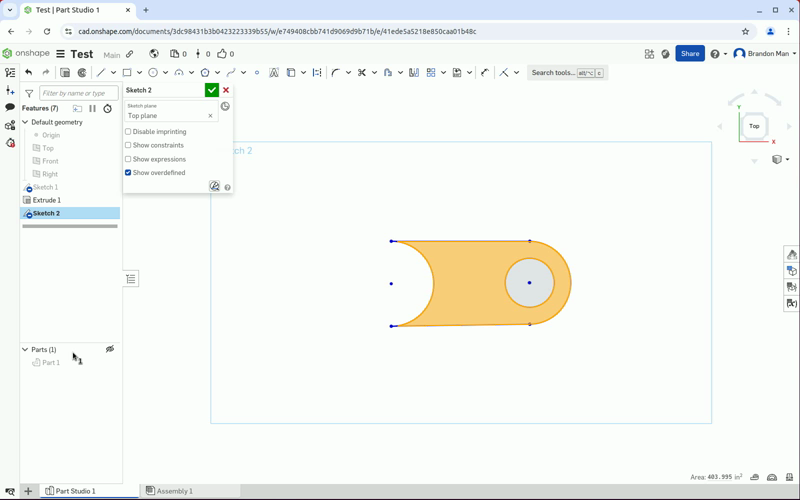
key(shift+y)
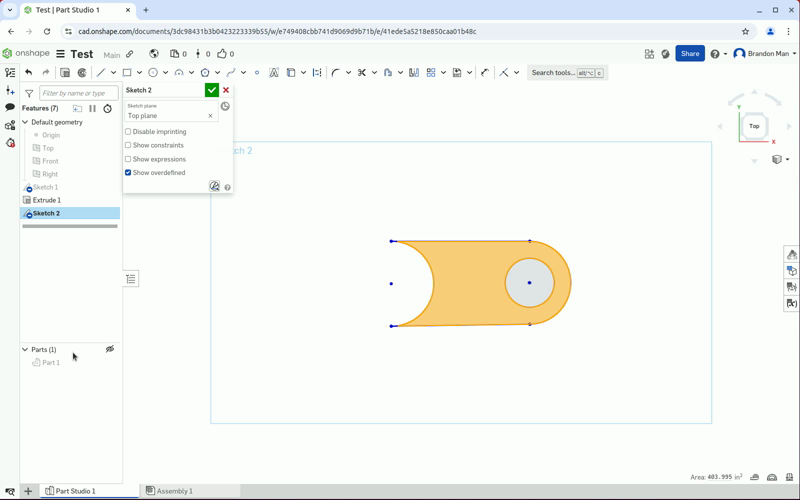
key(shift+e)
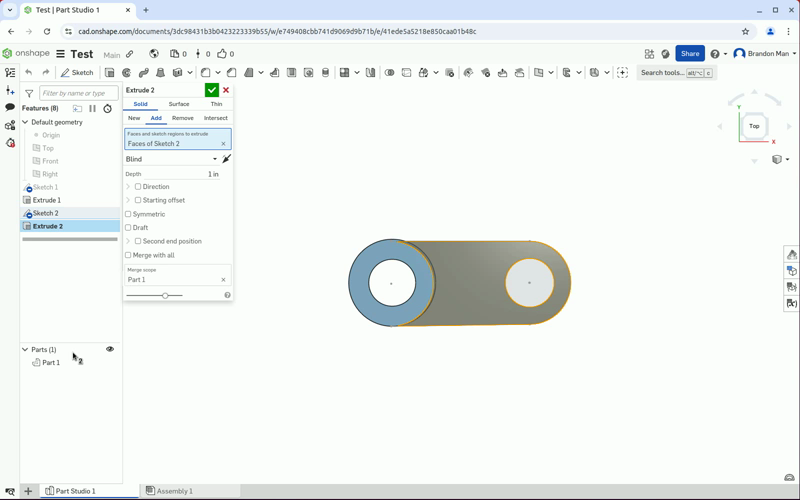
mouse_move(143, 106)
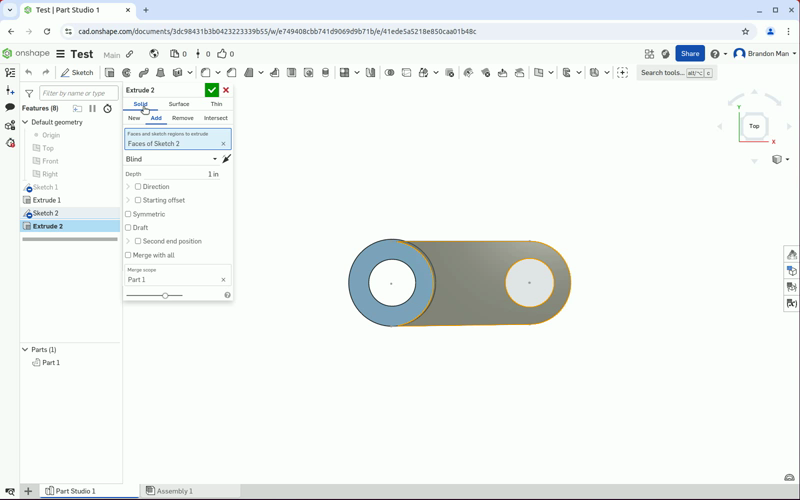
click(143, 106)
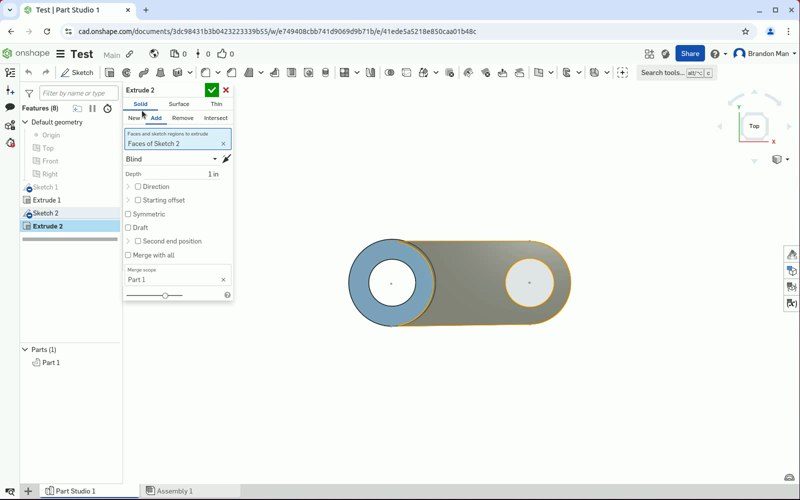
mouse_move(137, 120)
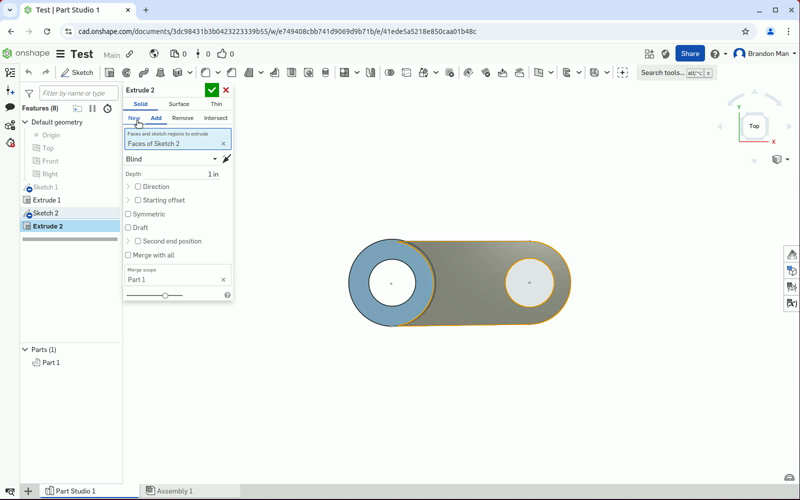
click(137, 120)
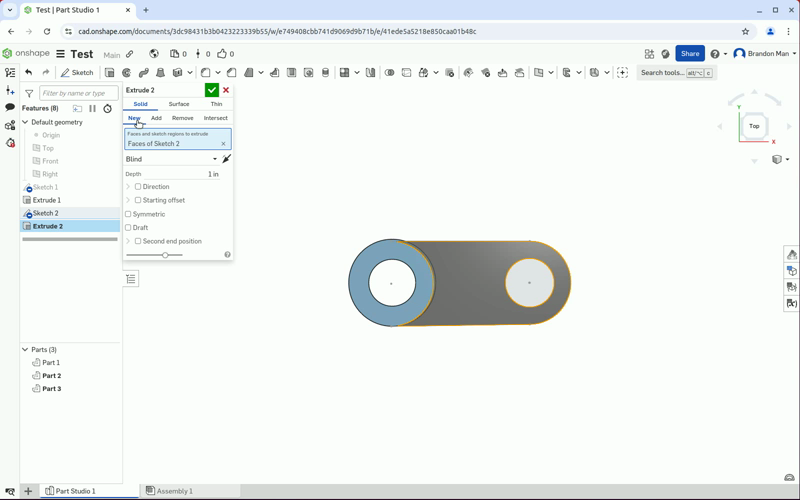
key(tab, 4)
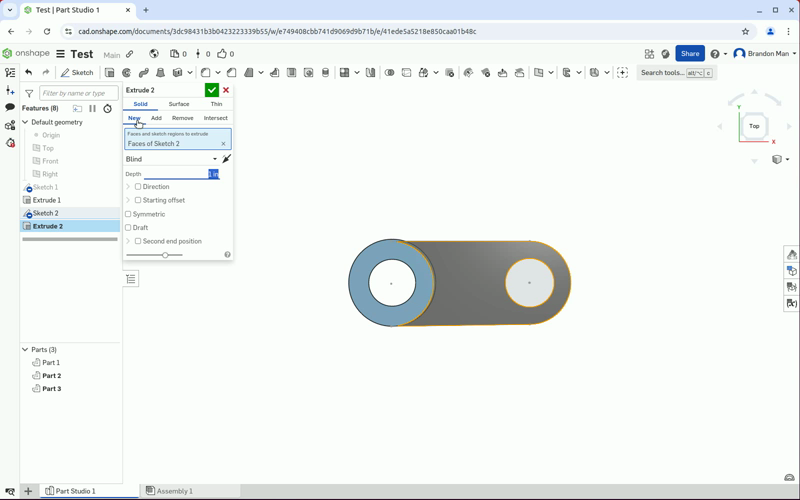
text(7.703)
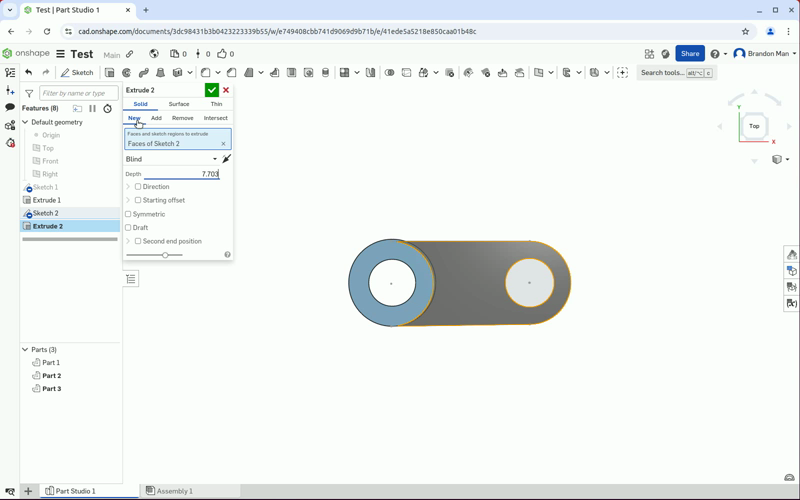
key(enter)
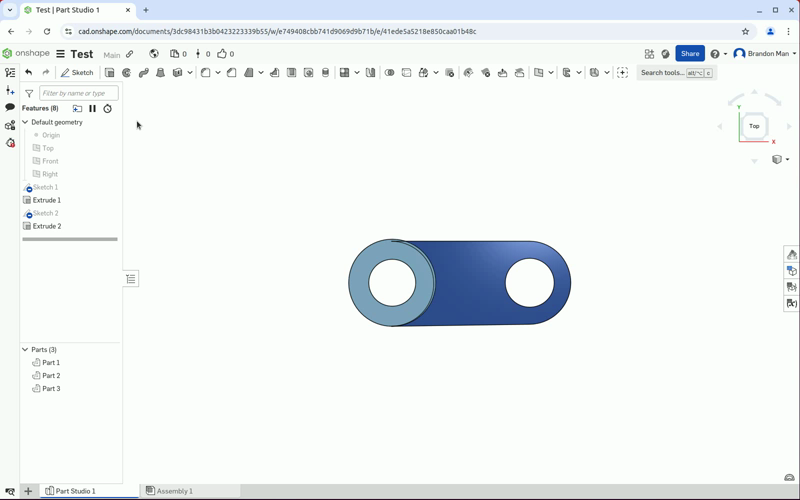
key(shift+h)
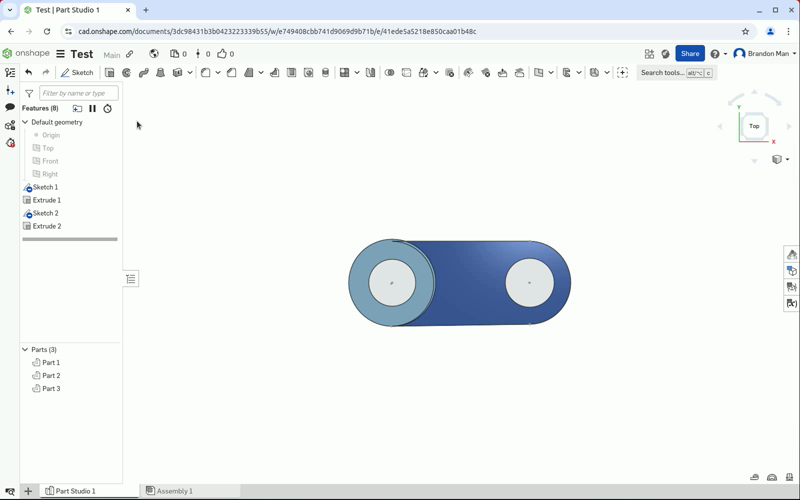
key(shift+h)
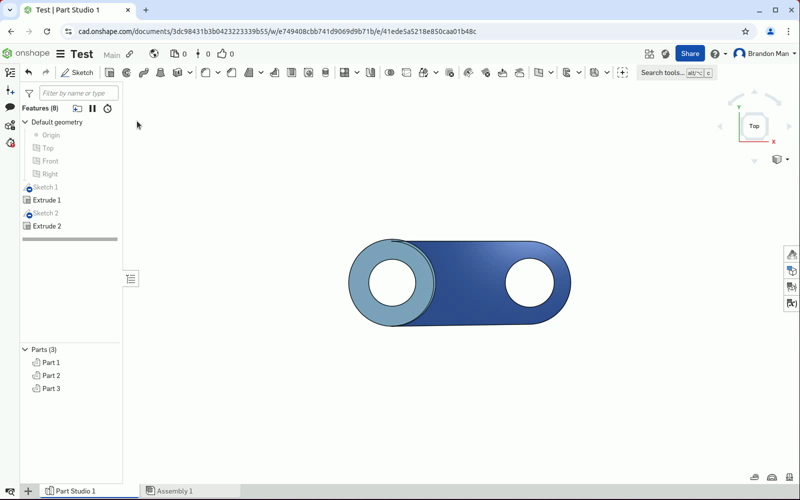
mouse_move(73, 189)
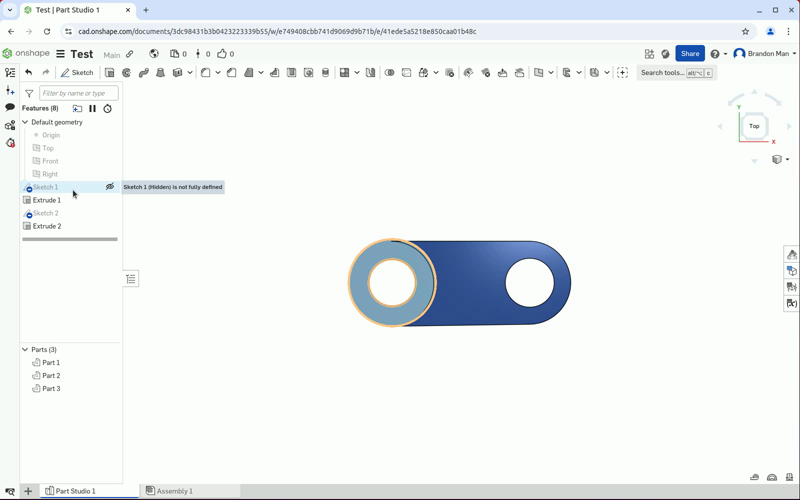
click(73, 189)
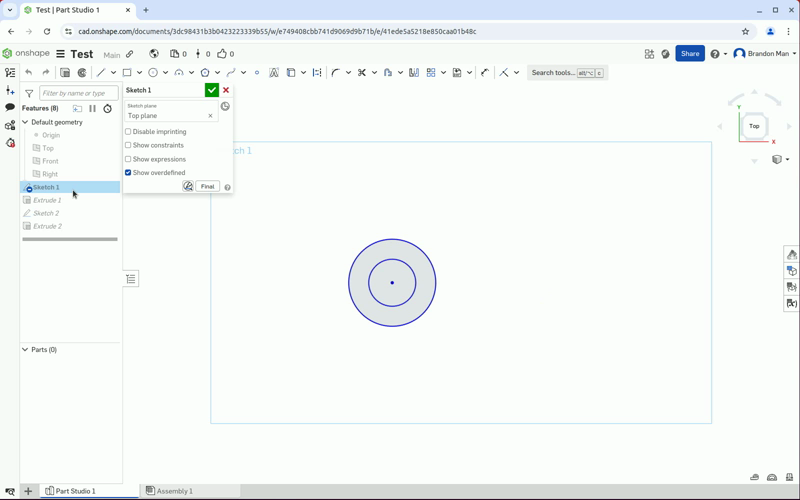
mouse_move(229, 92)
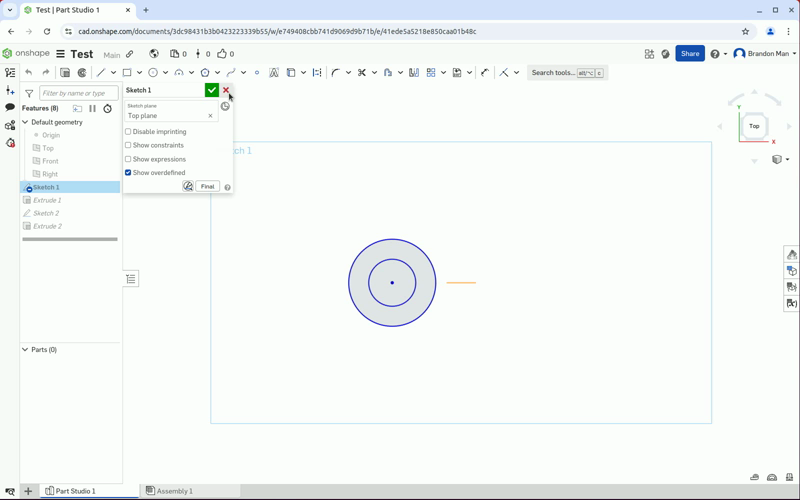
click(229, 92)
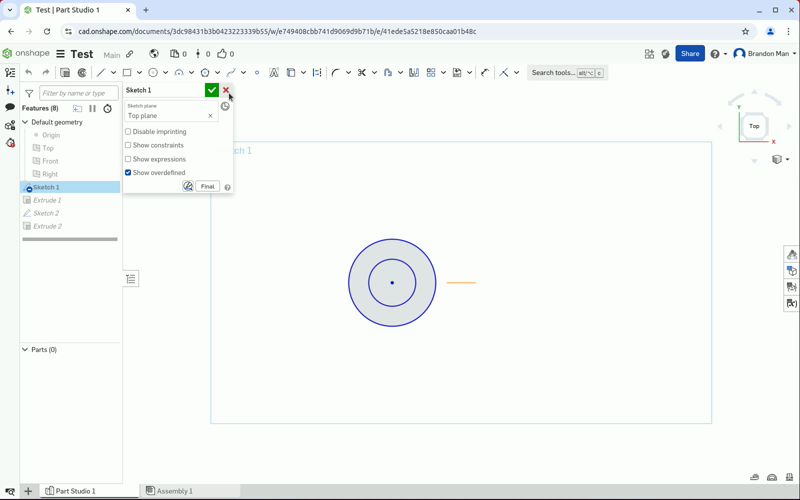
key(shift+s)
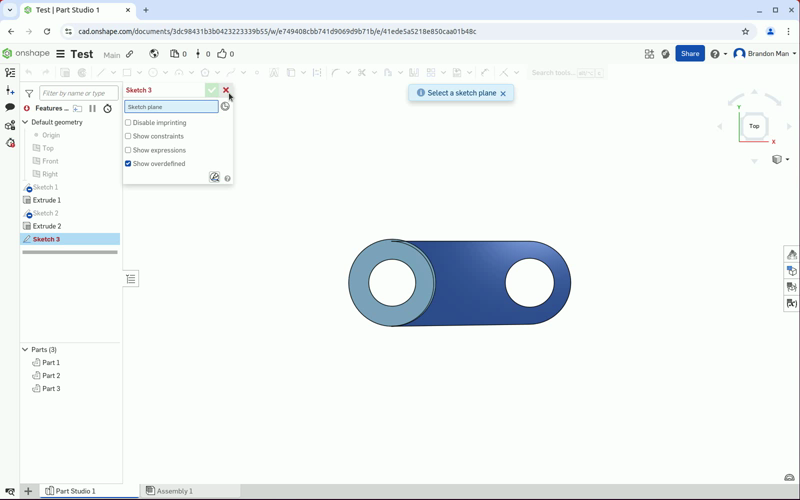
mouse_move(73, 150)
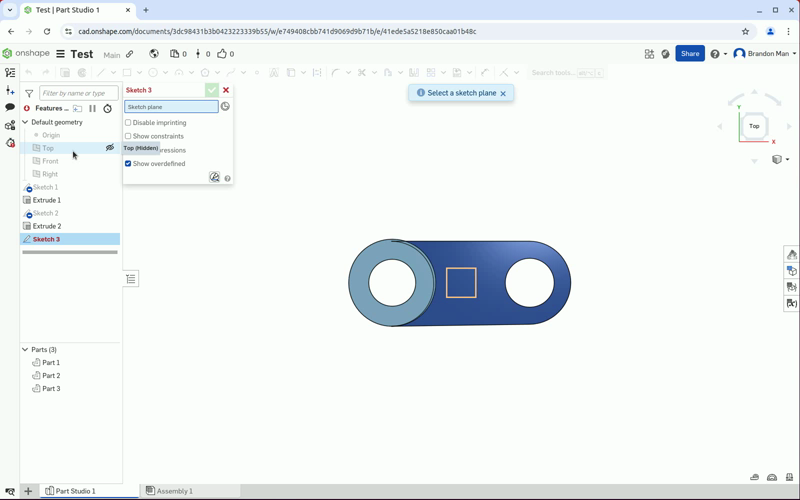
click(73, 150)
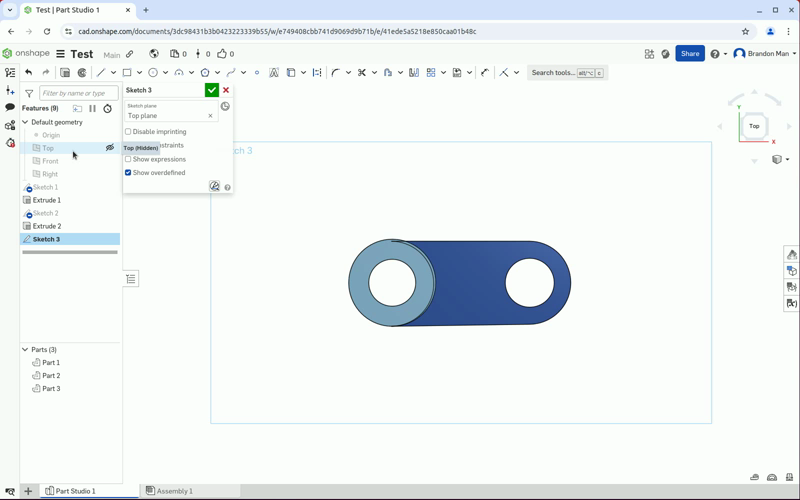
mouse_move(73, 352)
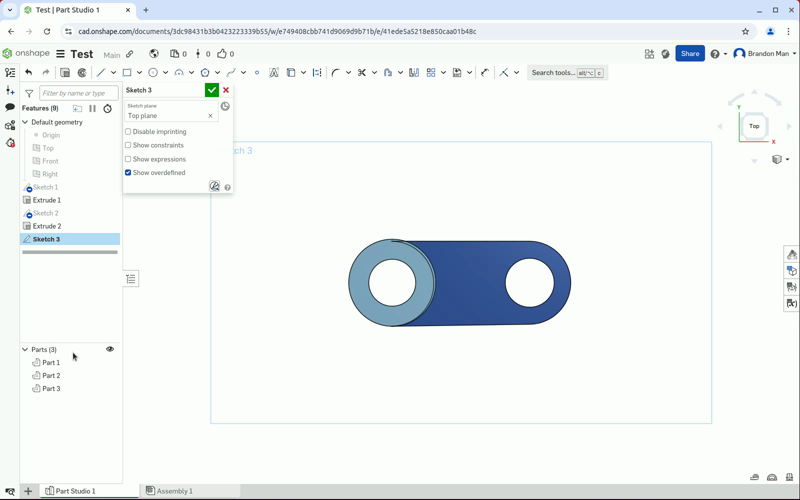
key(y)
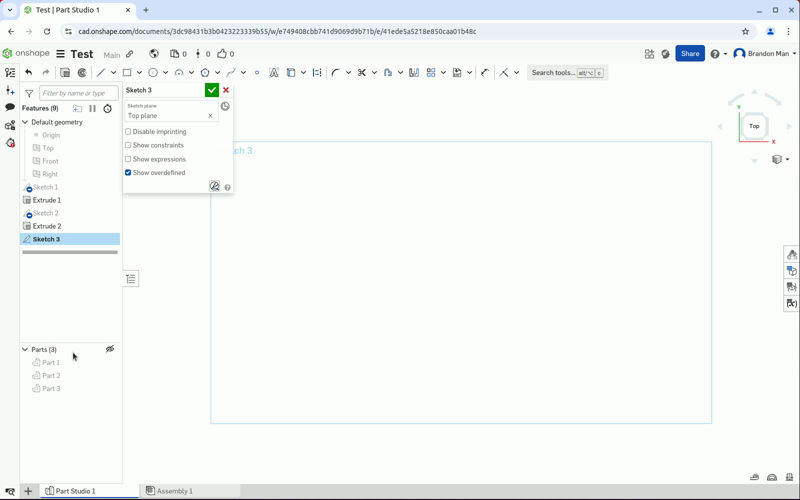
key(c)
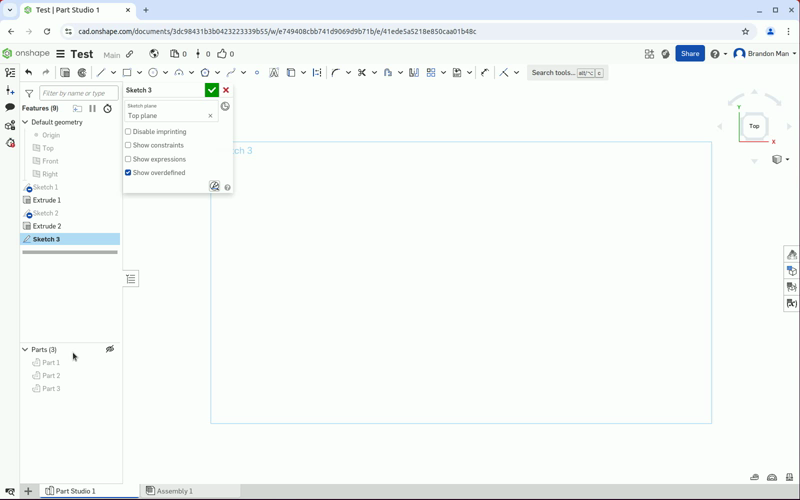
key_down(shift)
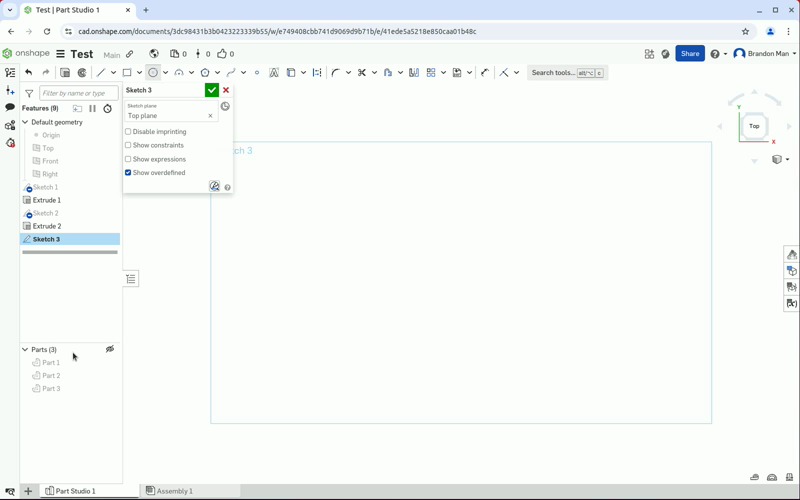
mouse_move(392, 282)
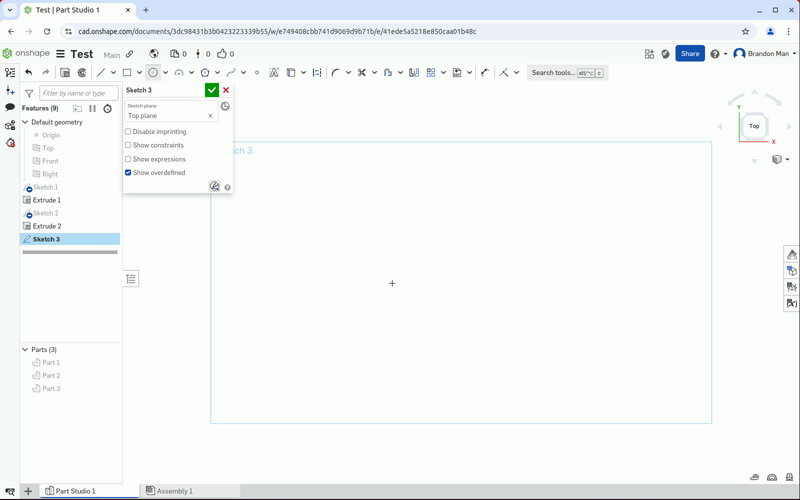
click(392, 282)
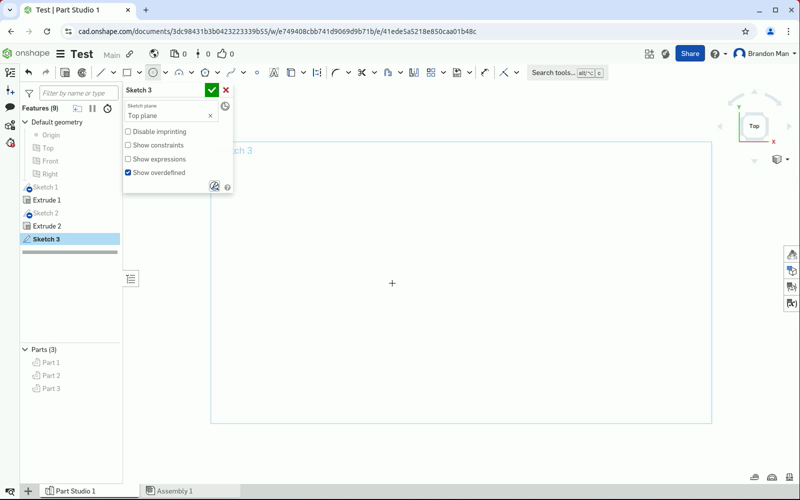
key_up(shift)
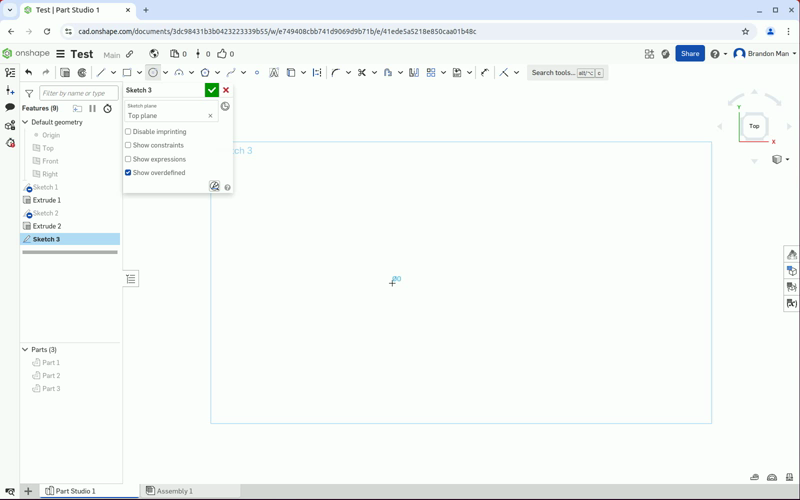
mouse_move(435, 282)
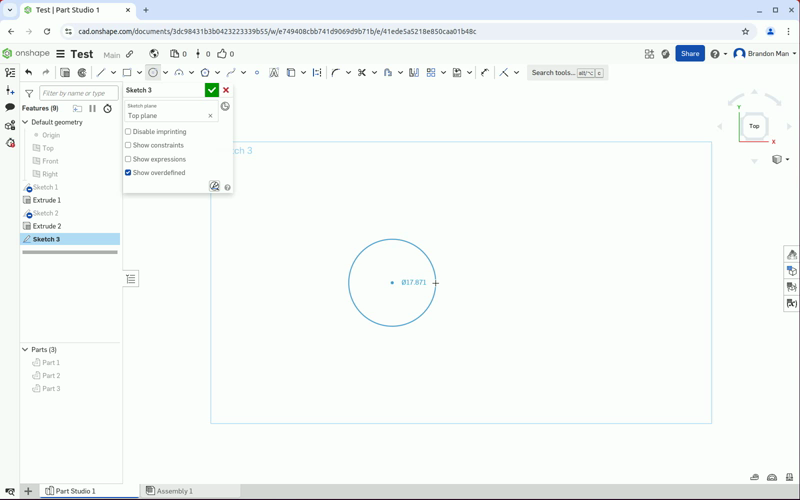
click(435, 282)
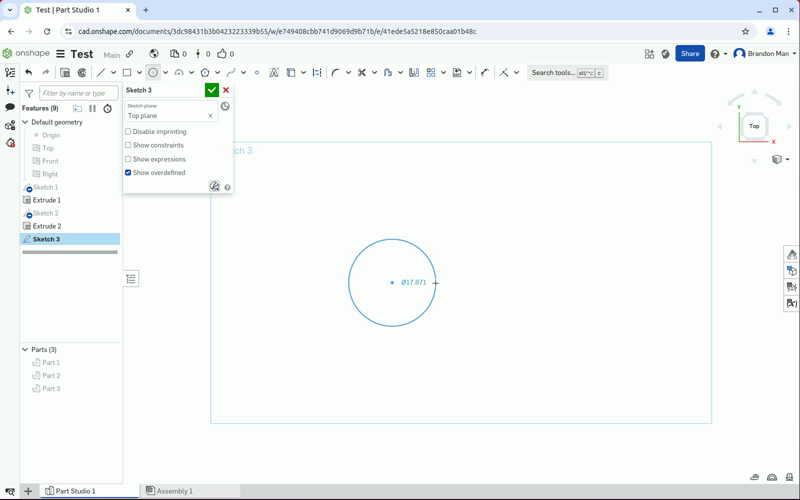
key(esc)
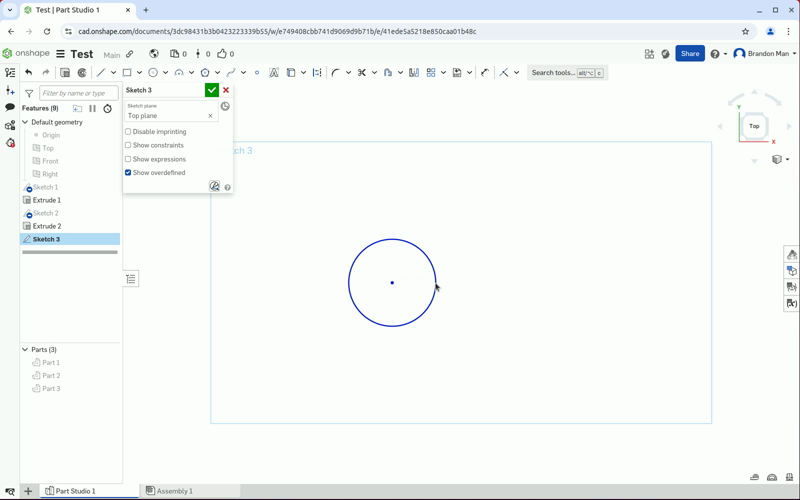
key(c)
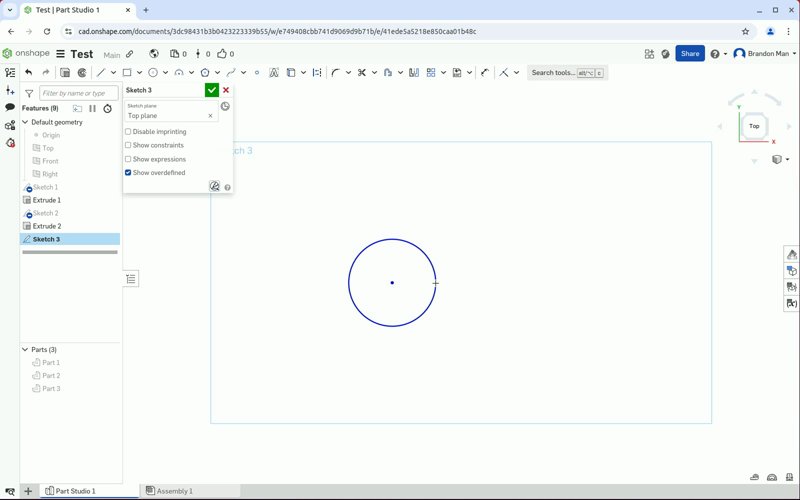
key_down(shift)
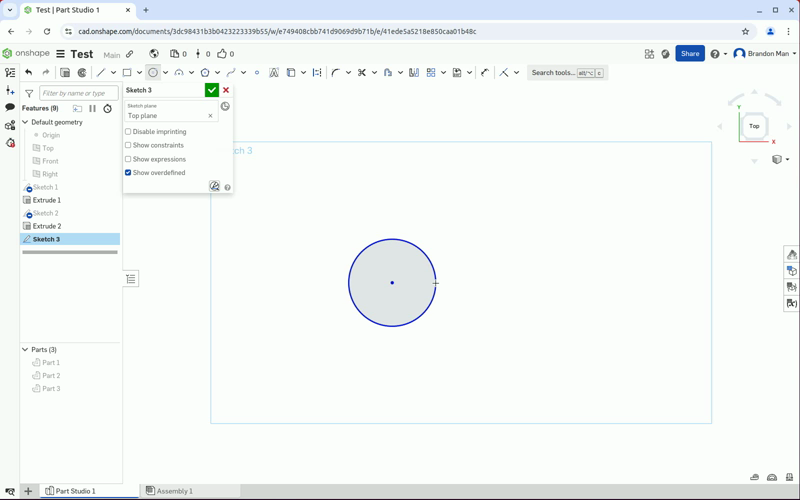
mouse_move(392, 282)
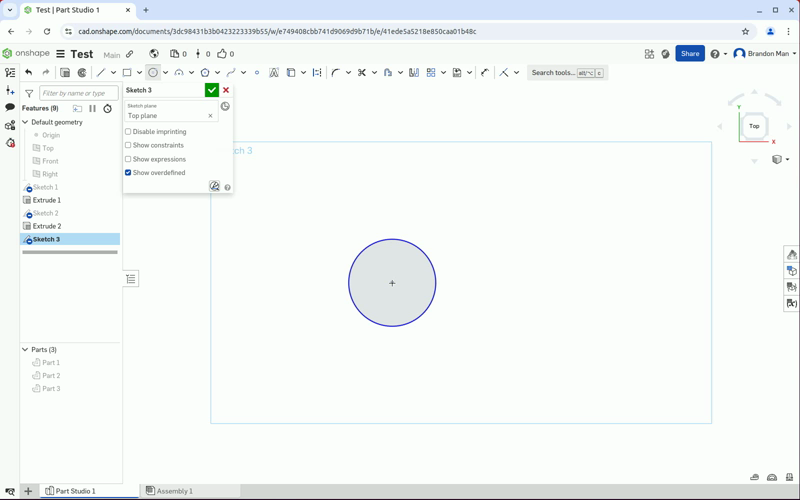
click(392, 282)
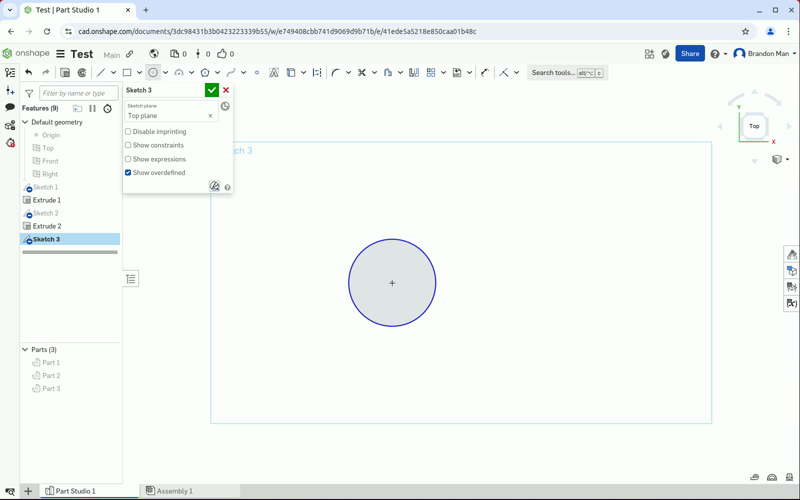
key_up(shift)
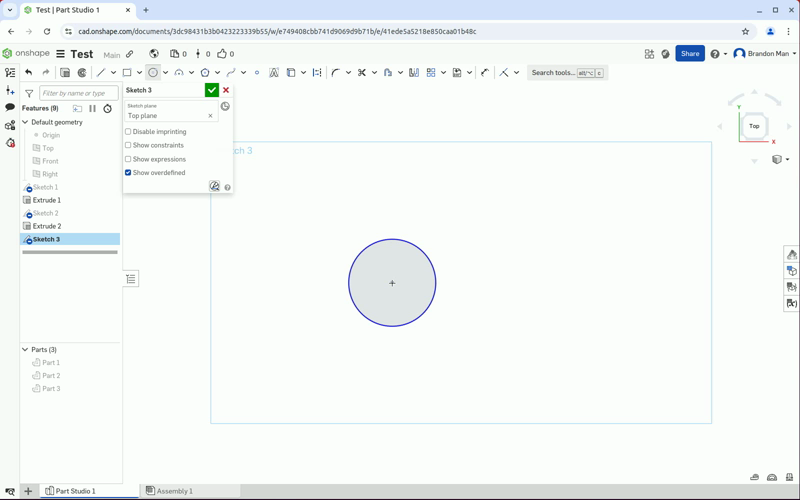
mouse_move(415, 282)
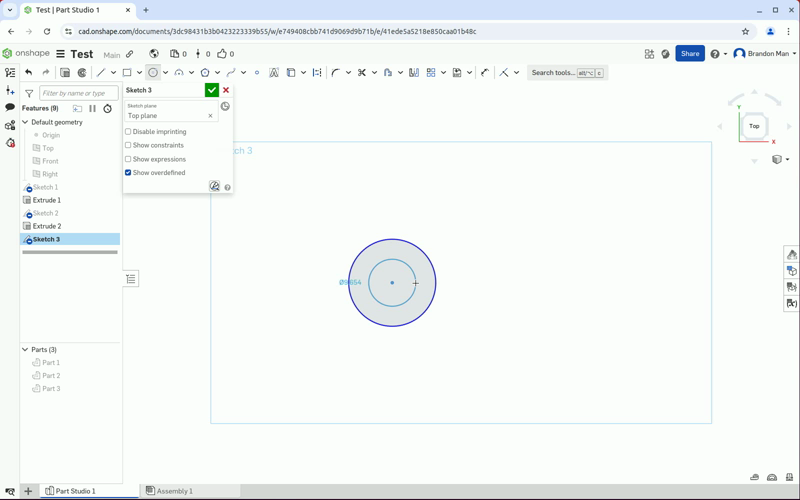
click(415, 282)
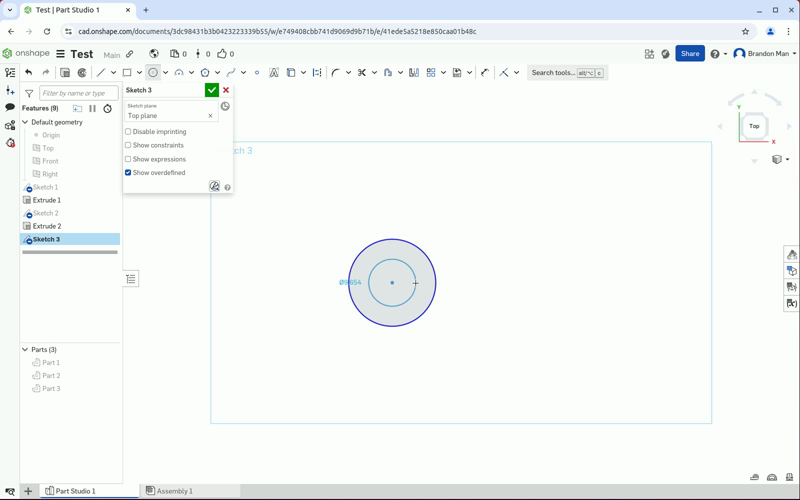
key(esc)
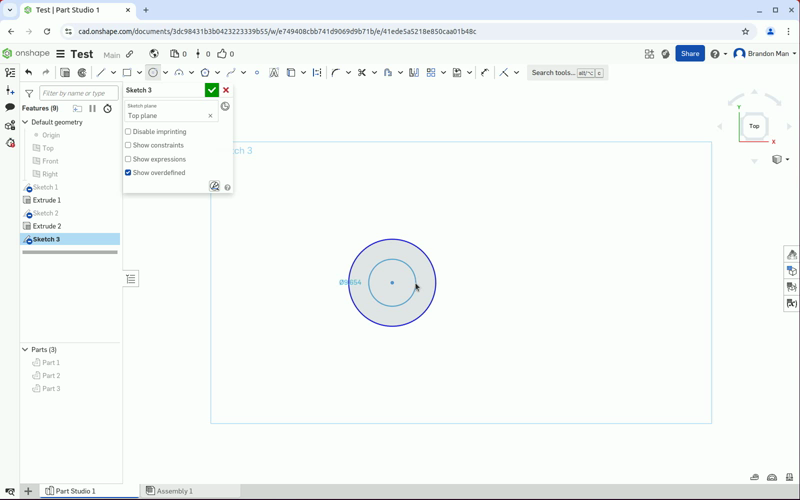
mouse_move(399, 318)
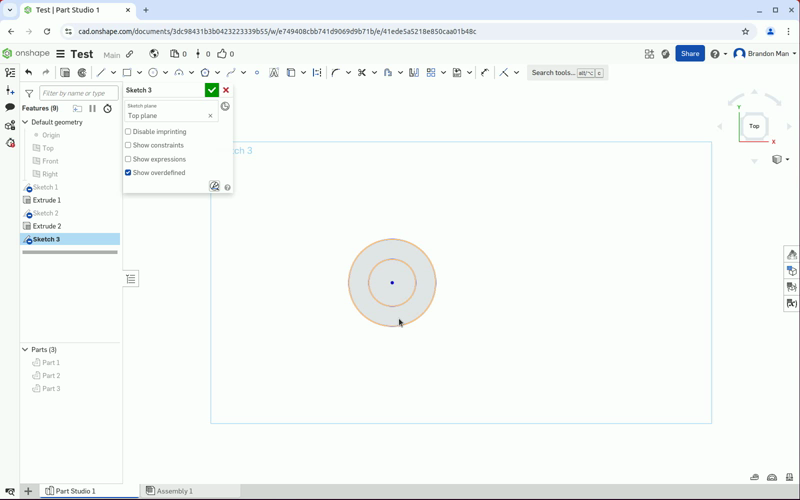
click(399, 318)
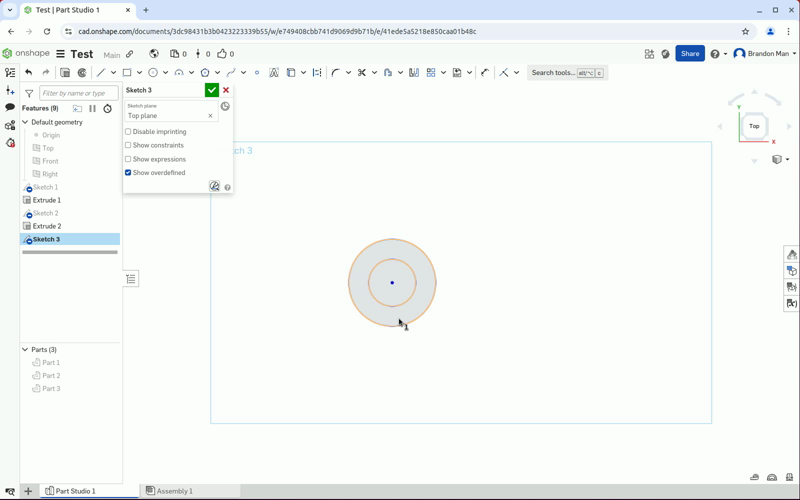
mouse_move(73, 352)
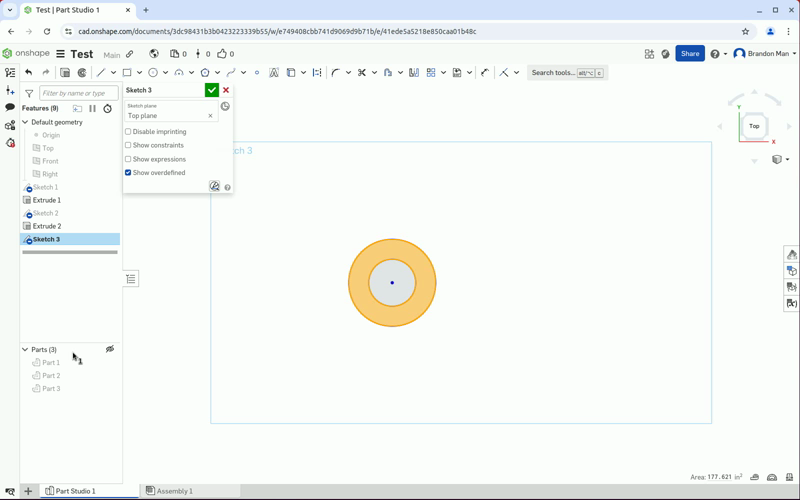
key(shift+y)
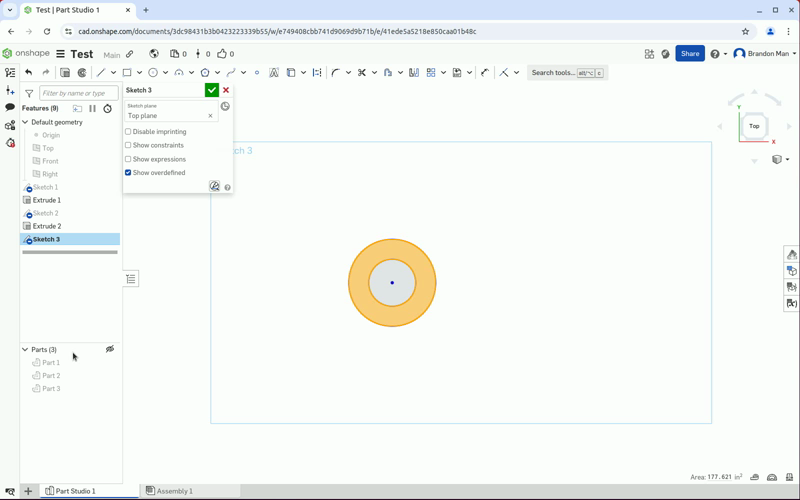
key(shift+e)
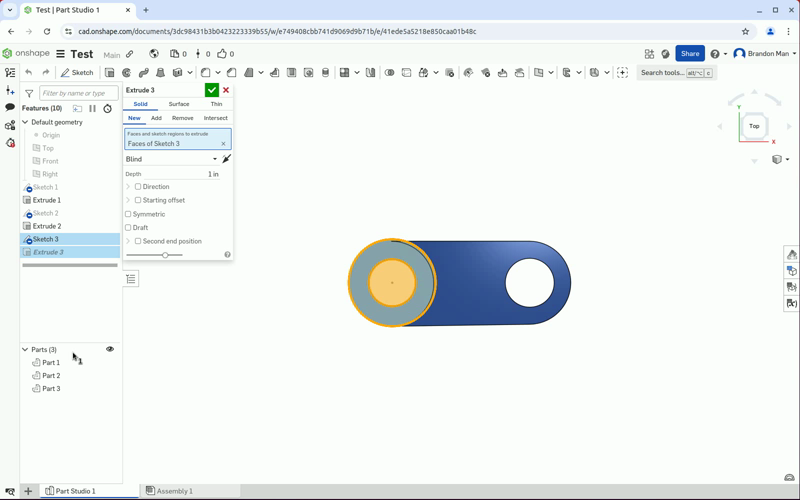
mouse_move(143, 106)
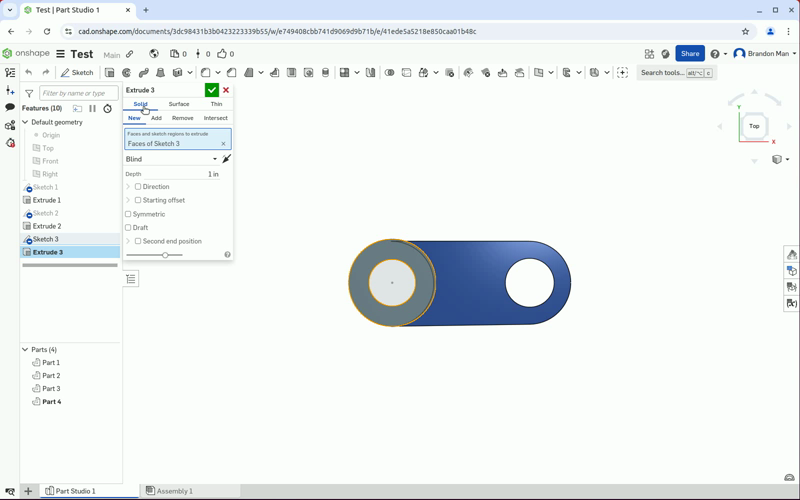
click(143, 106)
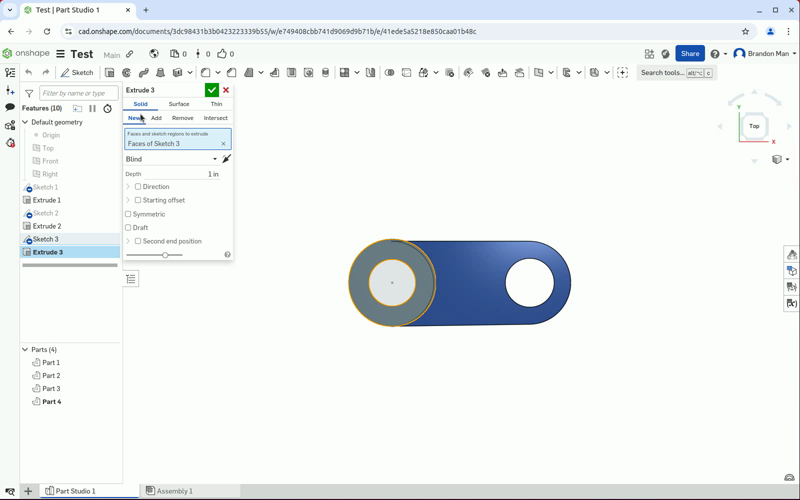
mouse_move(137, 120)
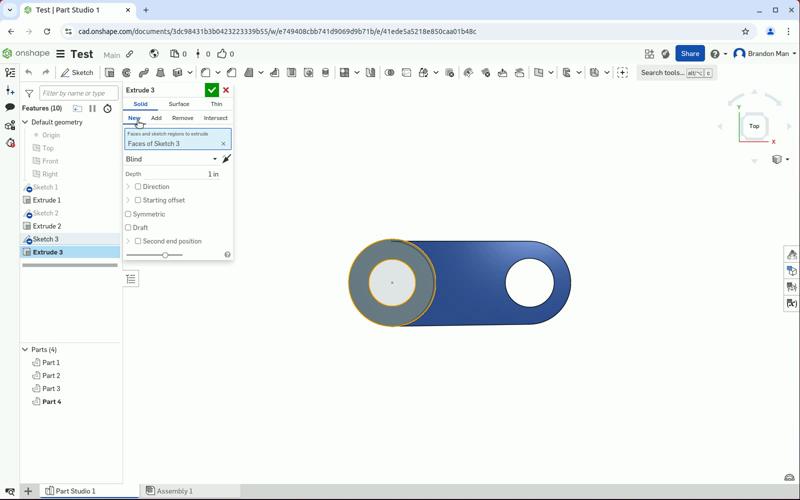
click(137, 120)
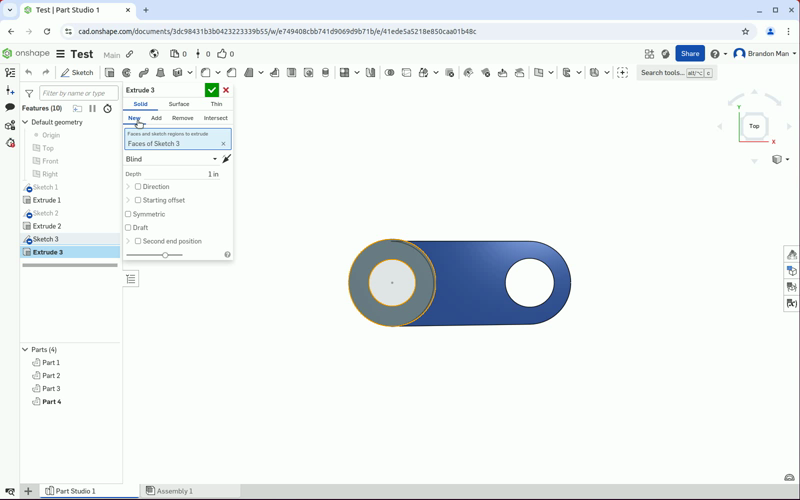
key(tab, 4)
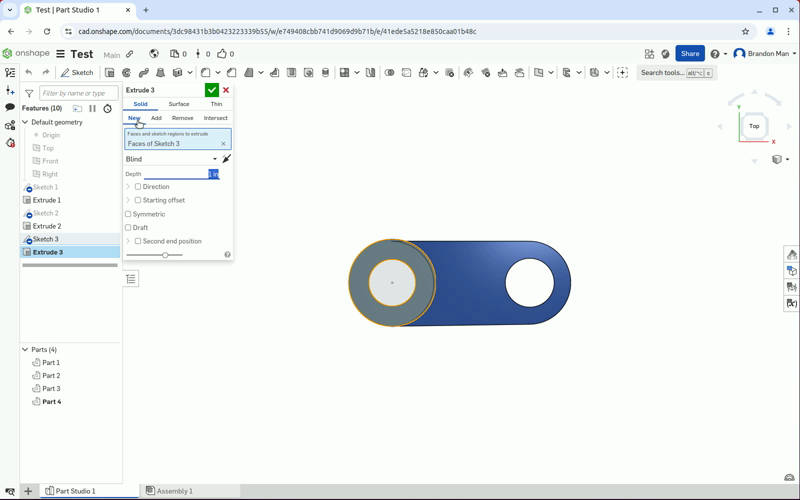
text(15.165)
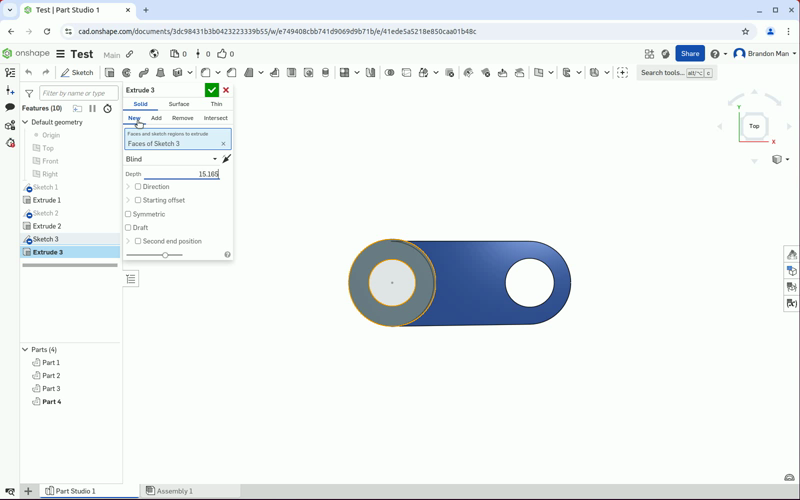
key(enter)
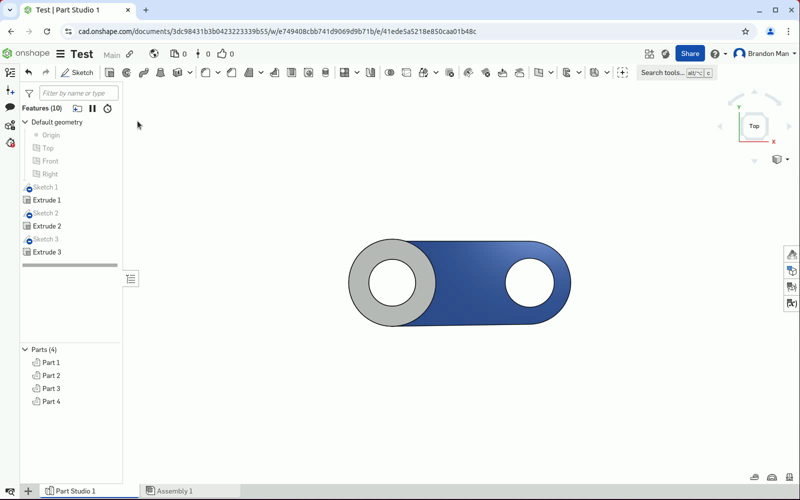
key(shift+h)
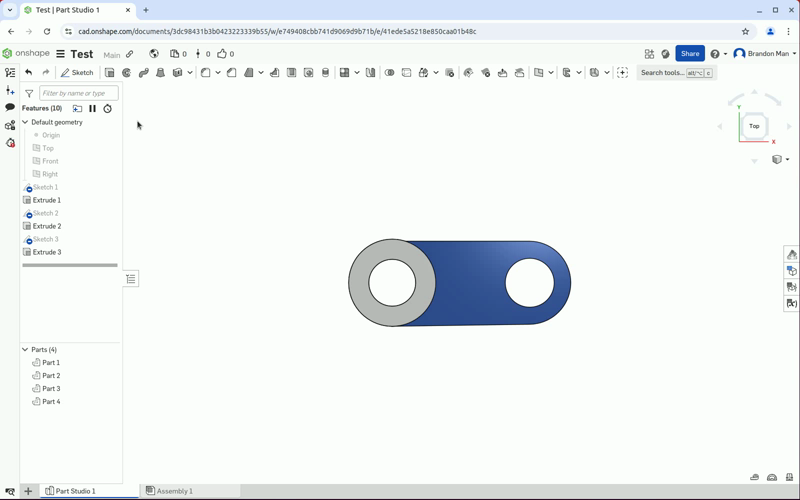
key(shift+h)
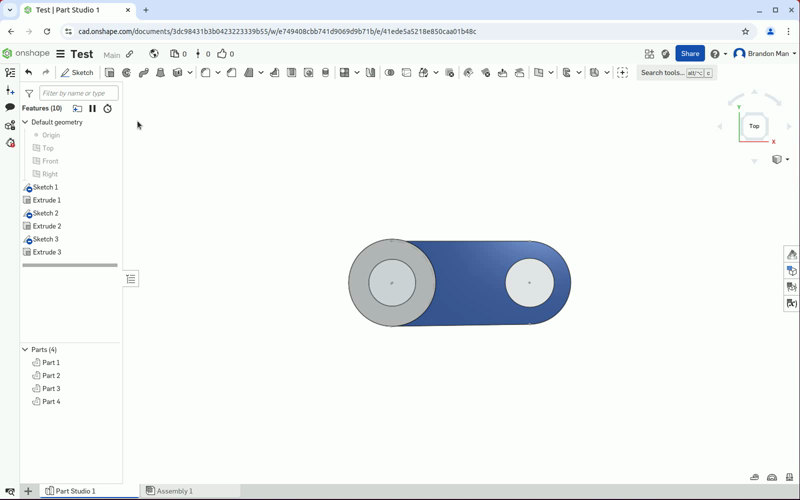
key(shift+7)
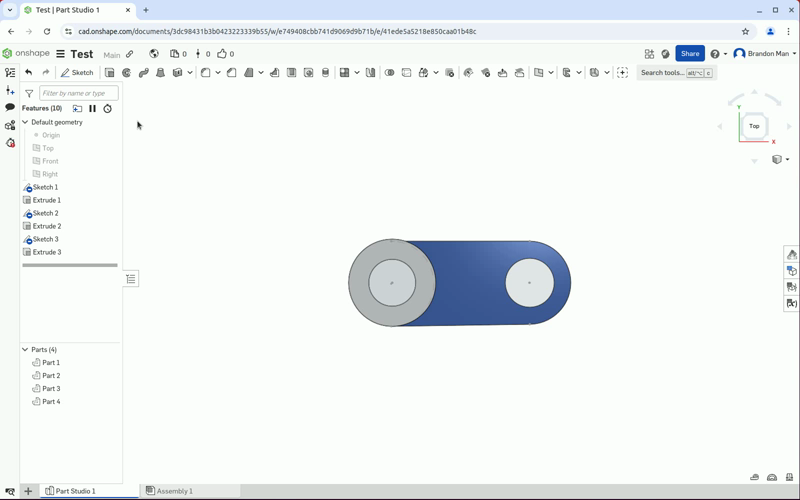
key(up, 3)
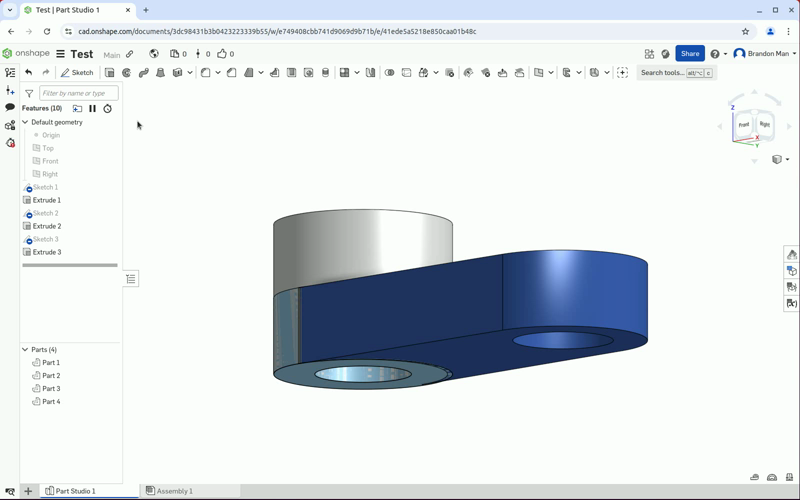
key(left, 3)
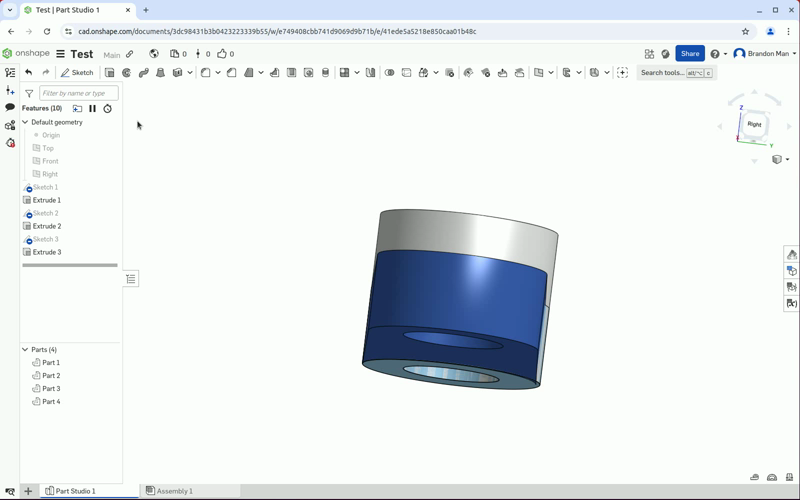
key(right, 3)
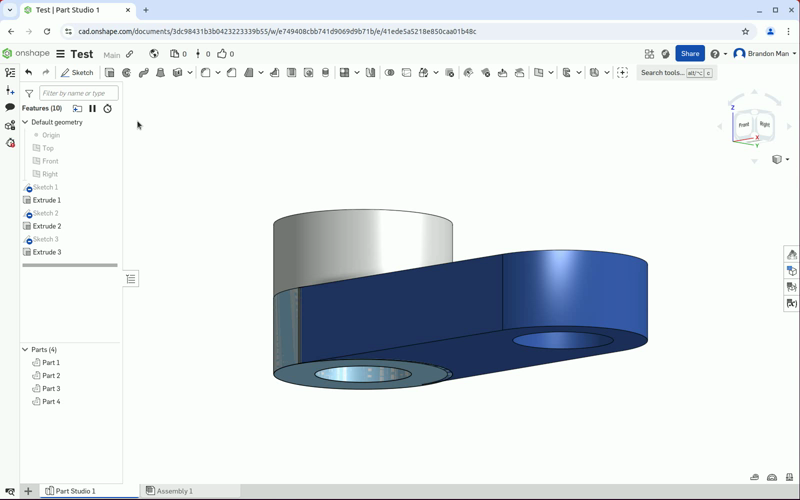
key(down, 3)
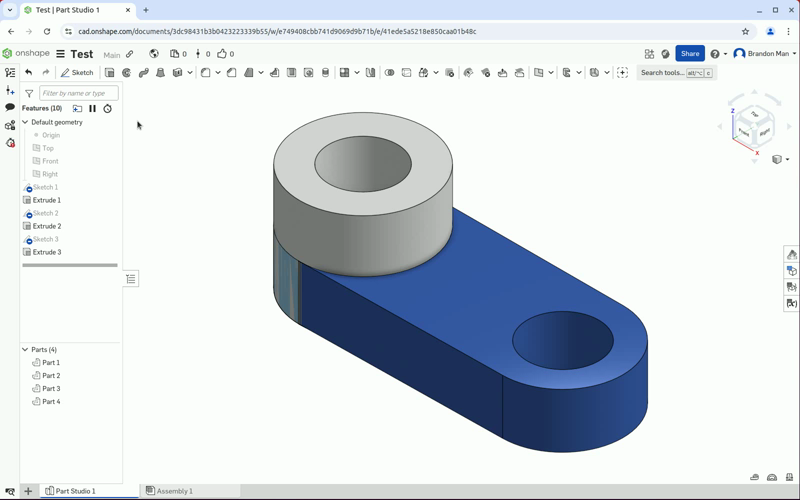
mouse_move(73, 189)
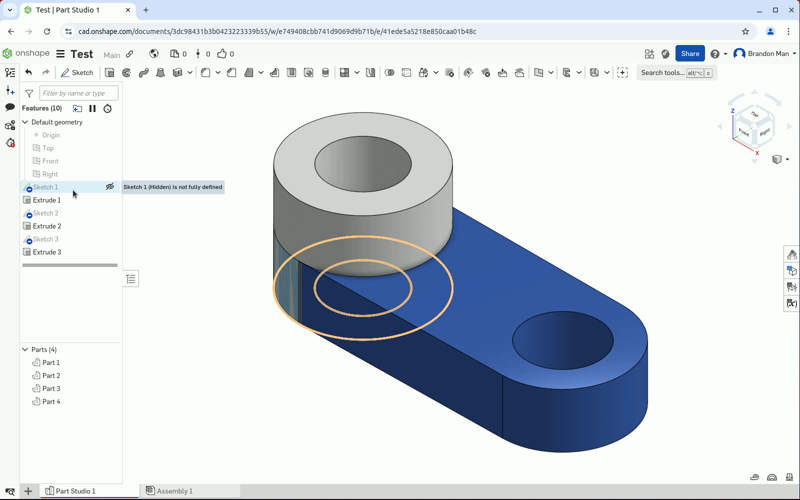
click(73, 189)